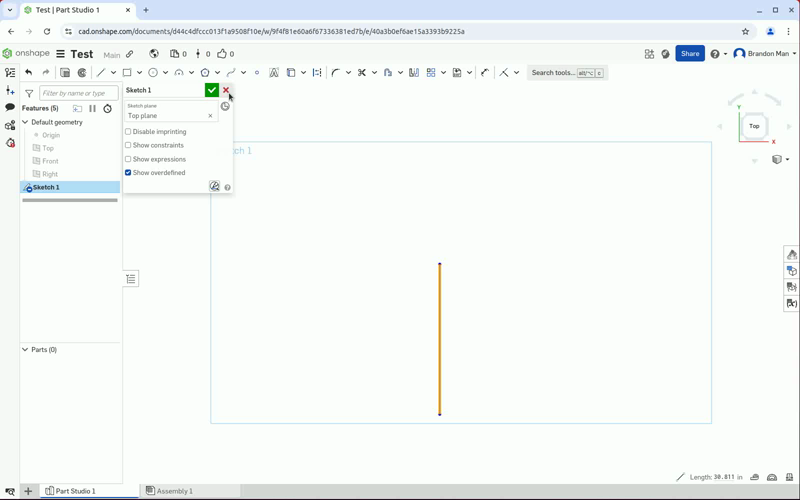
key(shift+h)
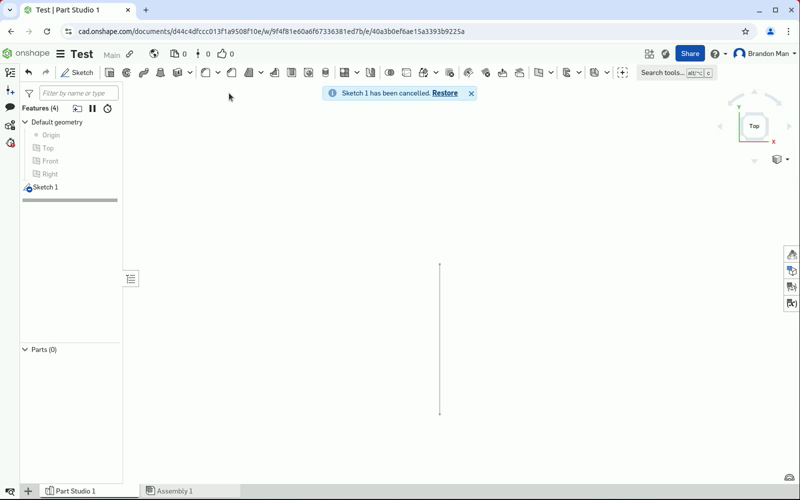
mouse_move(73, 352)
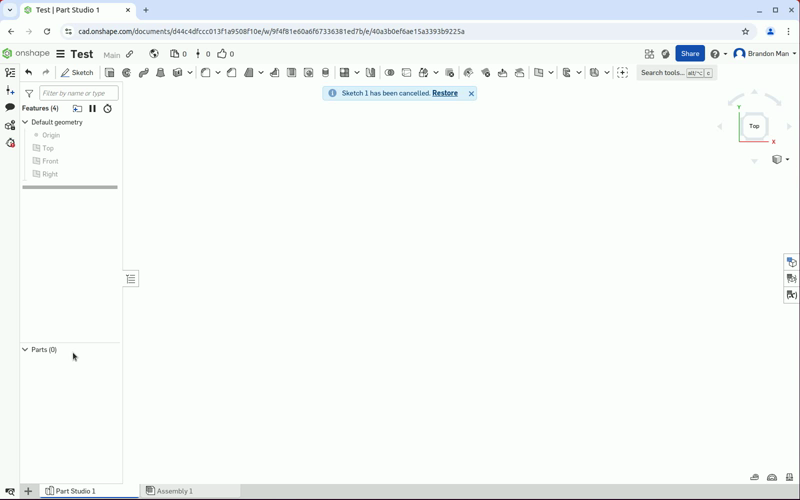
key(y)
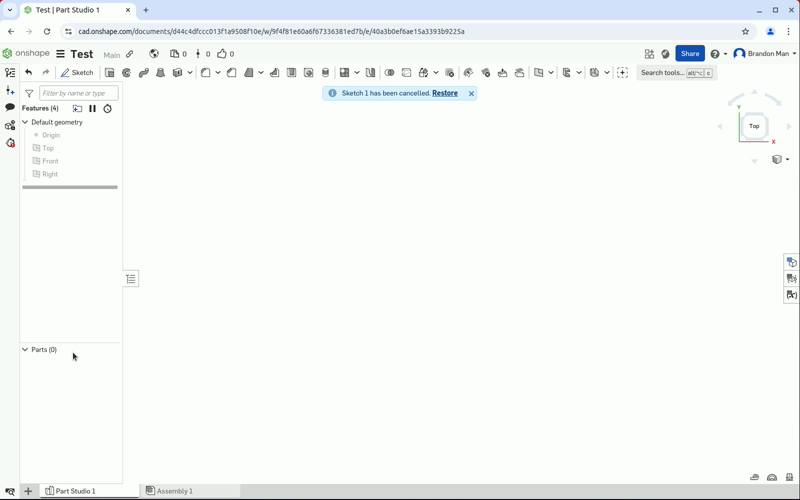
key(shift+p)
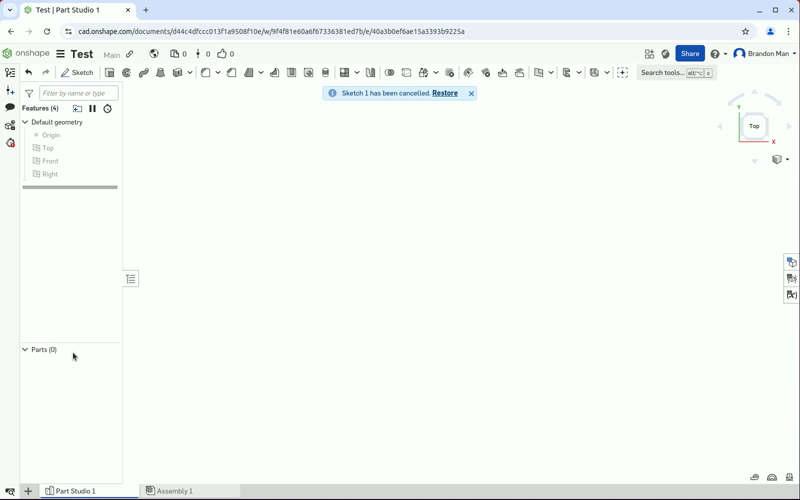
key(space)
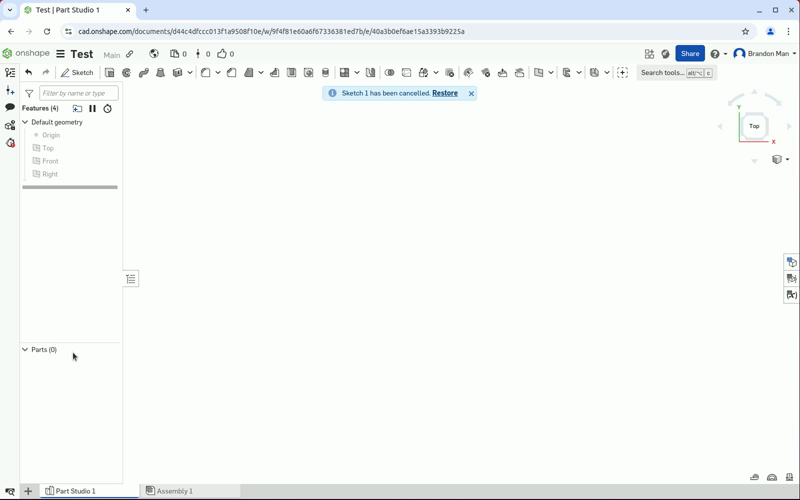
key_down(shift)
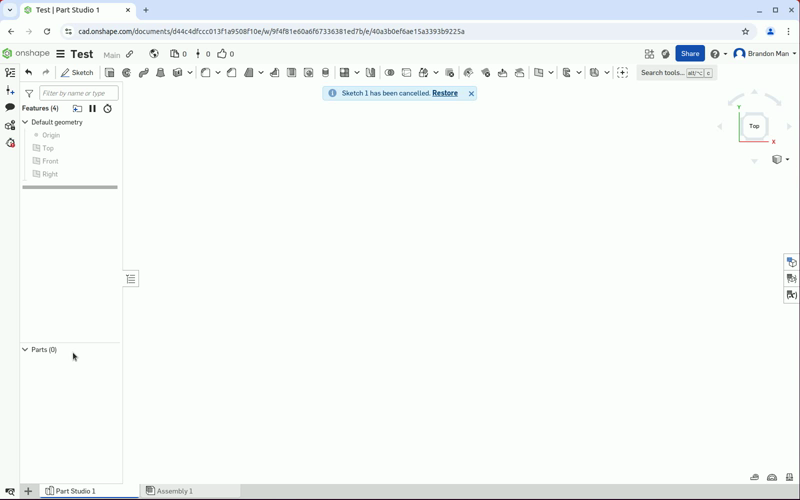
key(up)
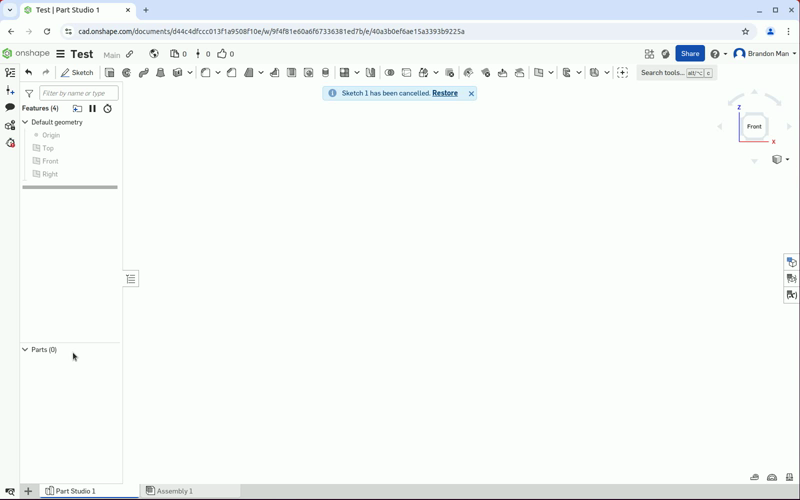
key_up(shift)
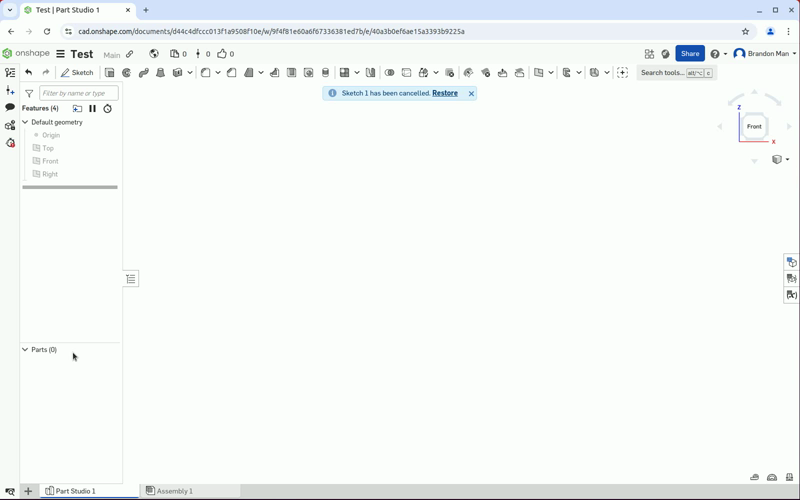
key(space)
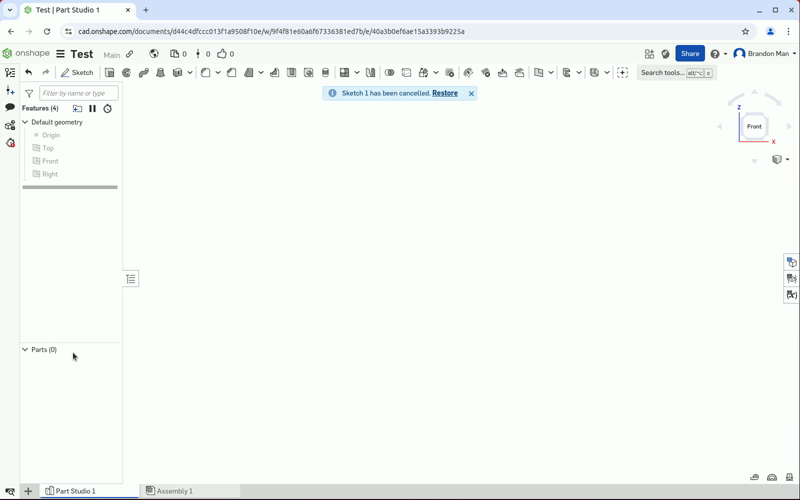
key_down(shift)
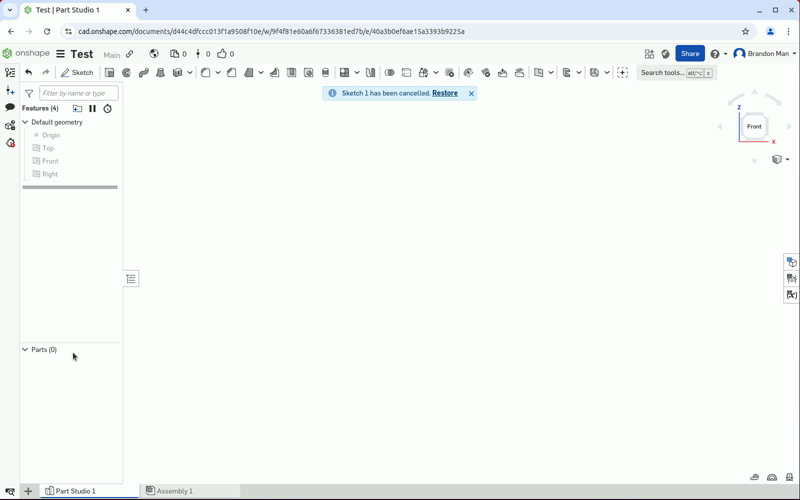
key(left)
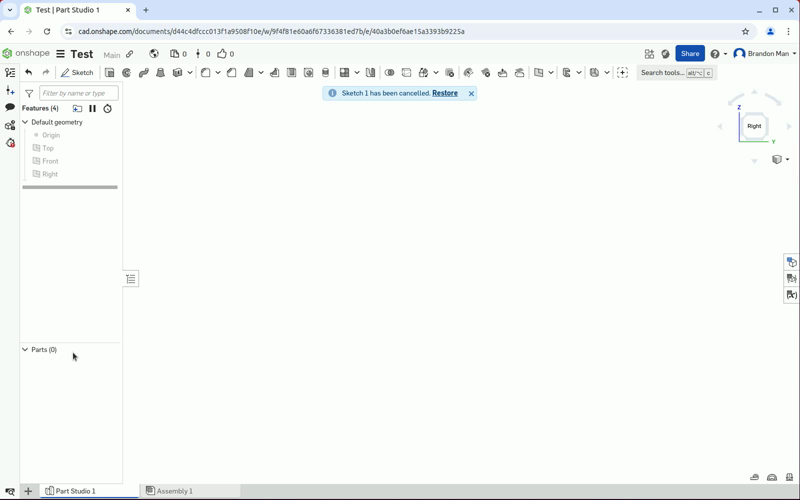
key_up(shift)
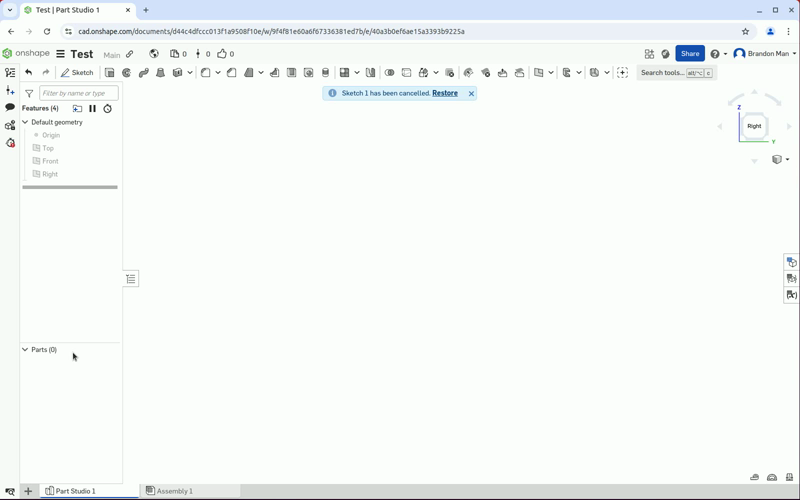
mouse_move(73, 352)
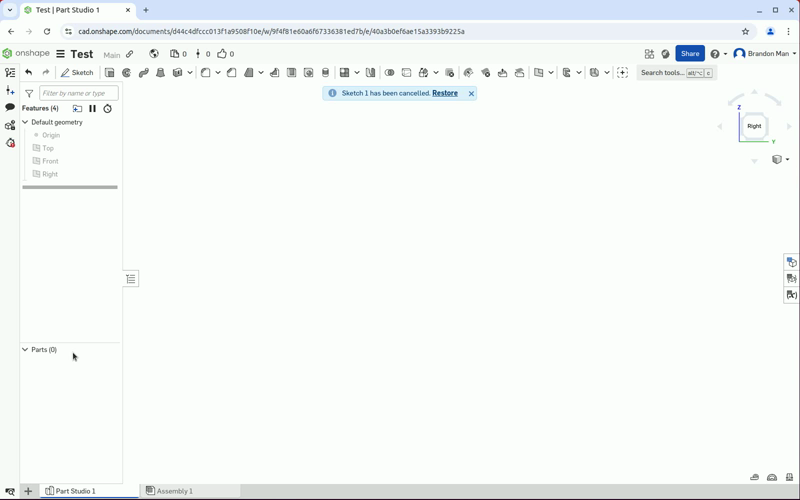
key(shift+y)
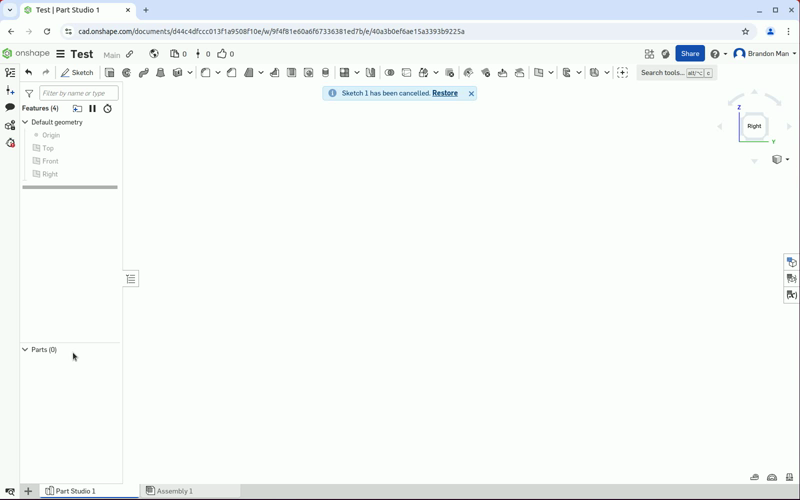
key(shift+s)
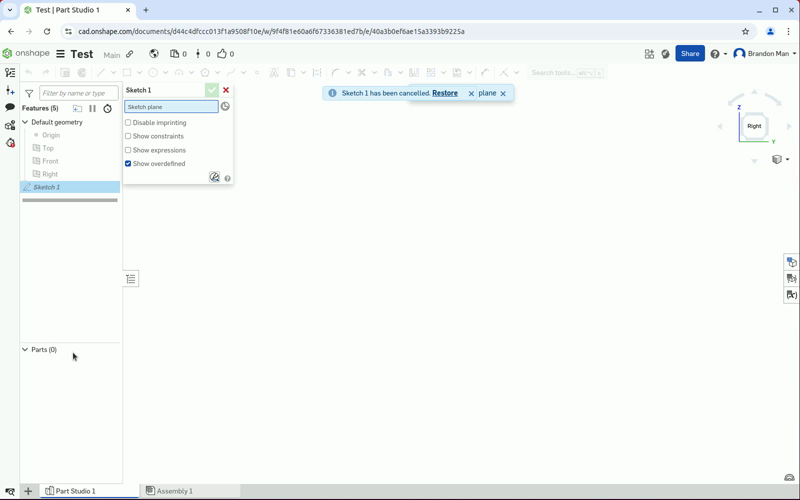
mouse_move(73, 176)
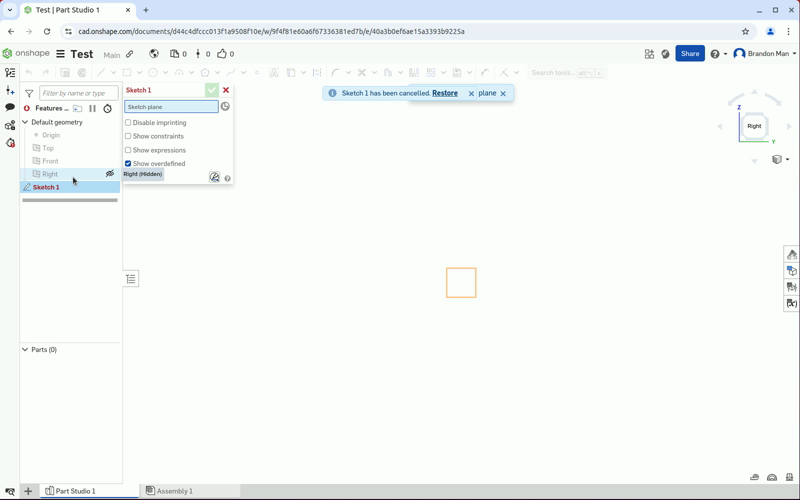
click(73, 176)
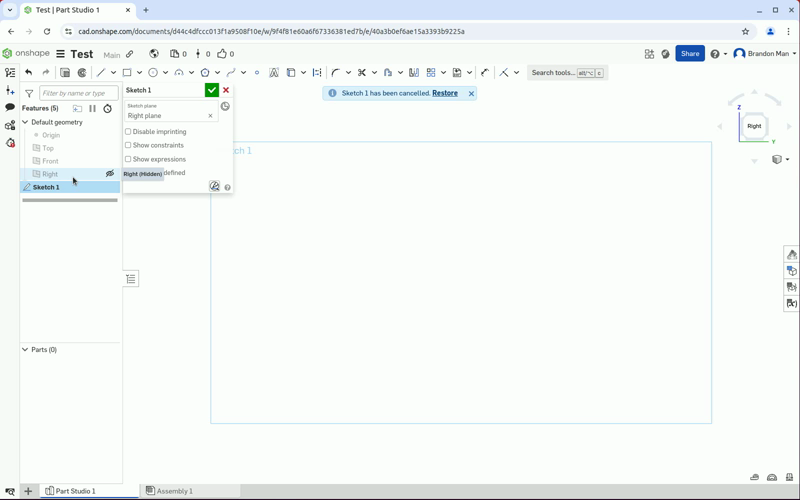
mouse_move(73, 352)
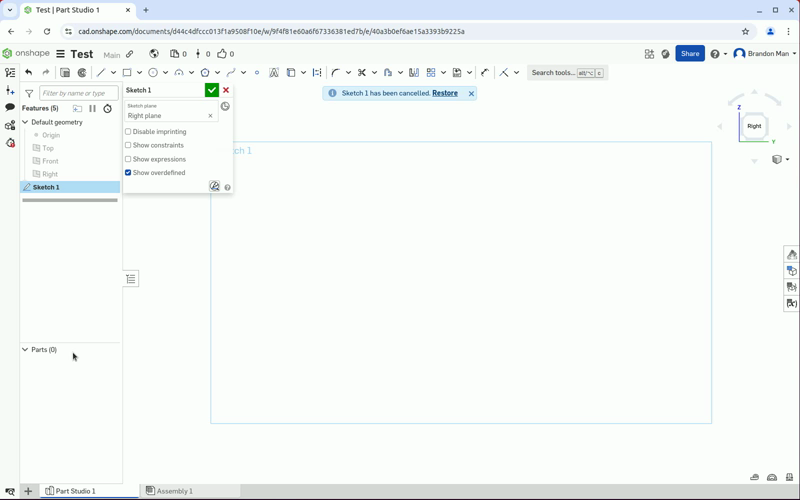
key(y)
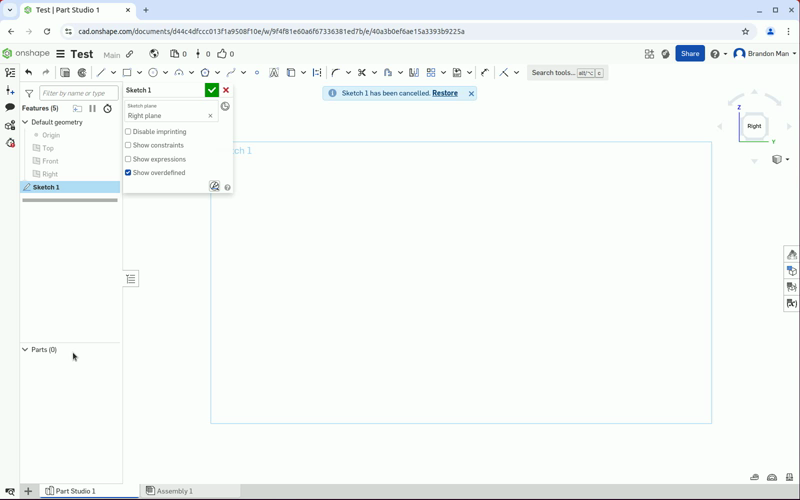
key(l)
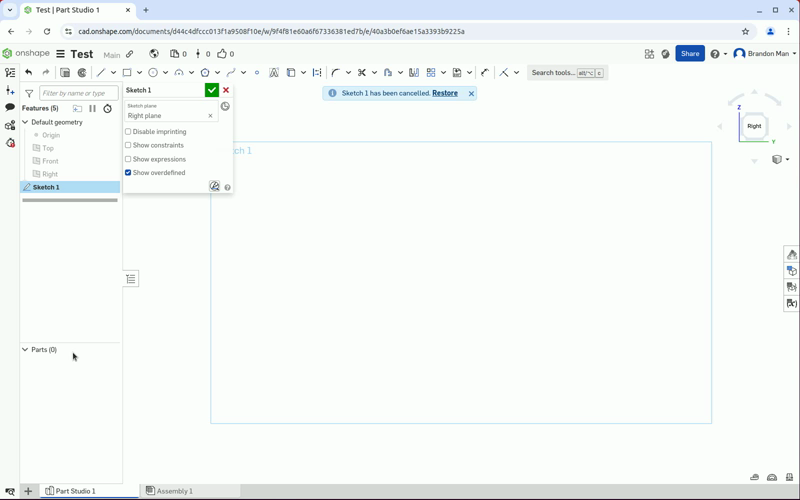
key_down(shift)
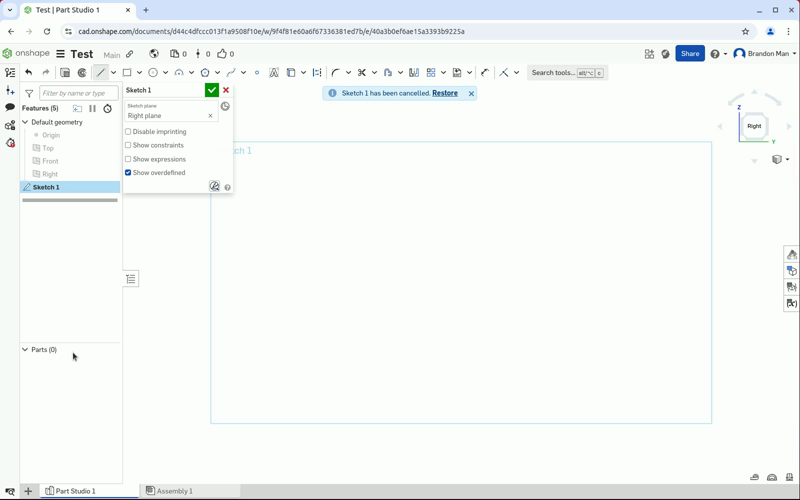
mouse_move(397, 282)
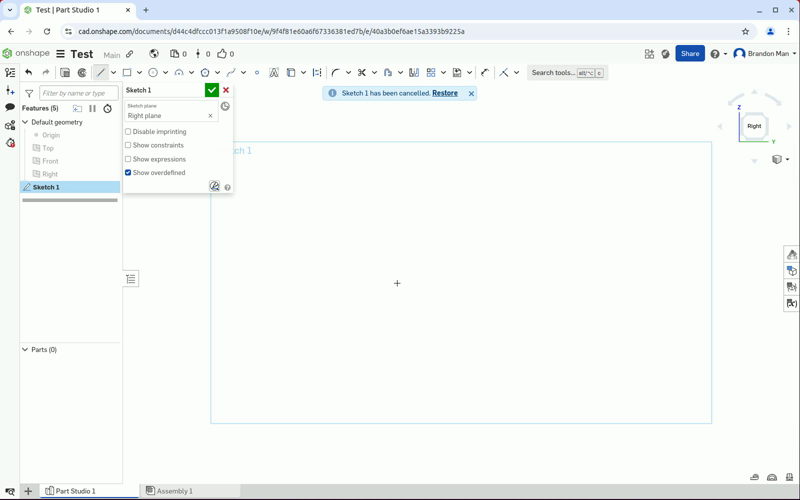
click(397, 282)
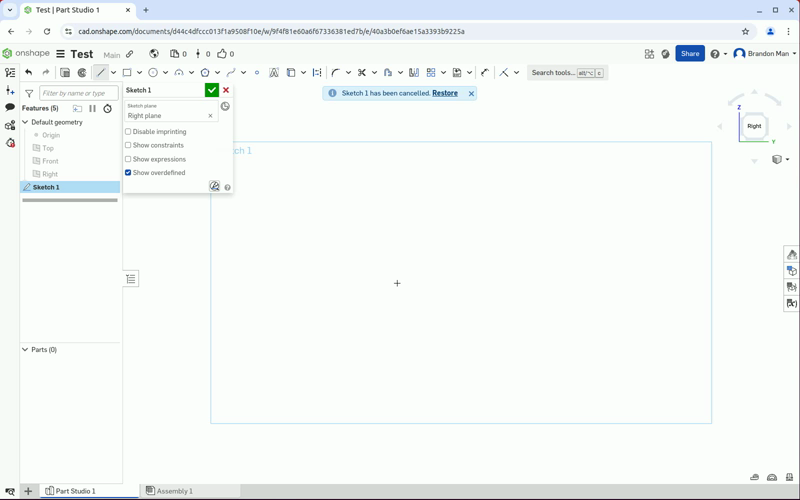
key_up(shift)
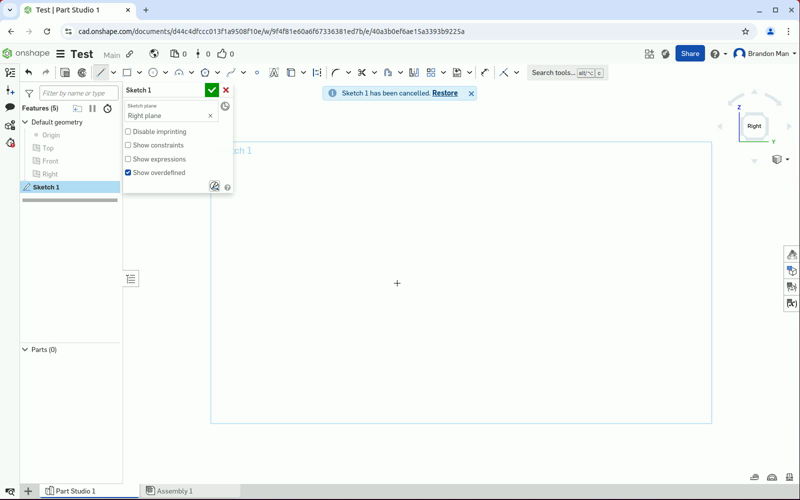
key_down(shift)
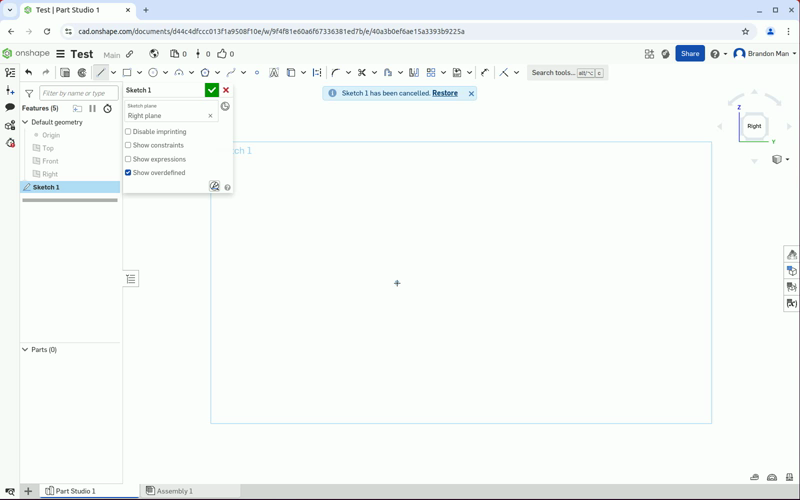
mouse_move(497, 282)
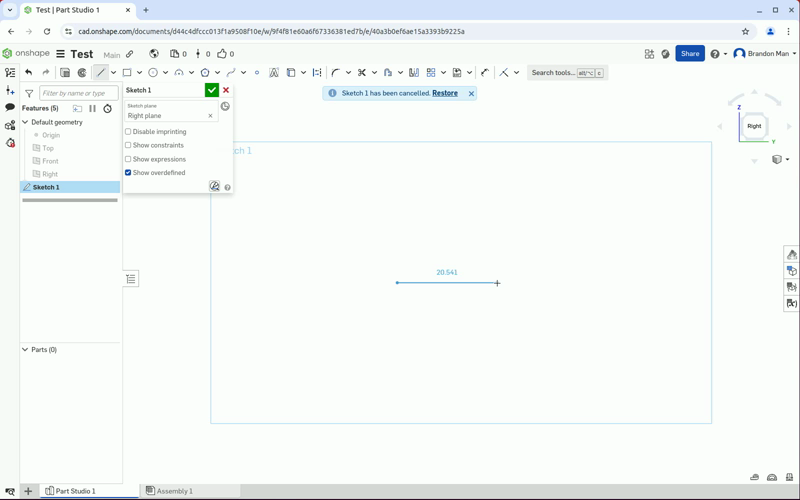
click(497, 282)
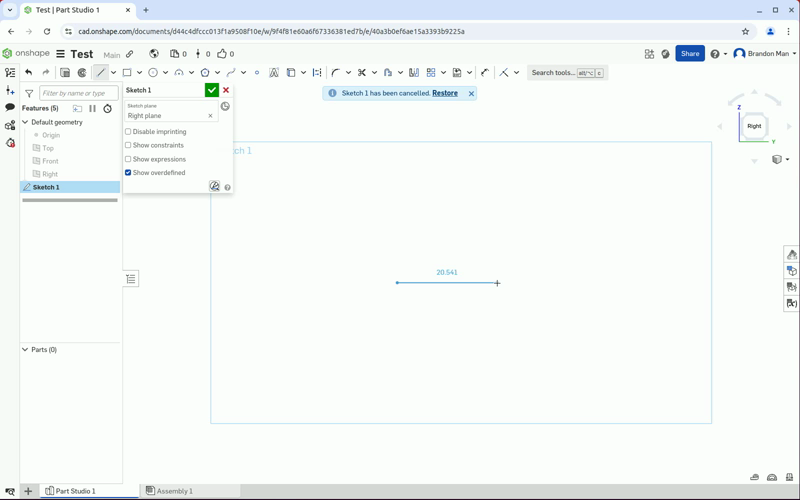
key_up(shift)
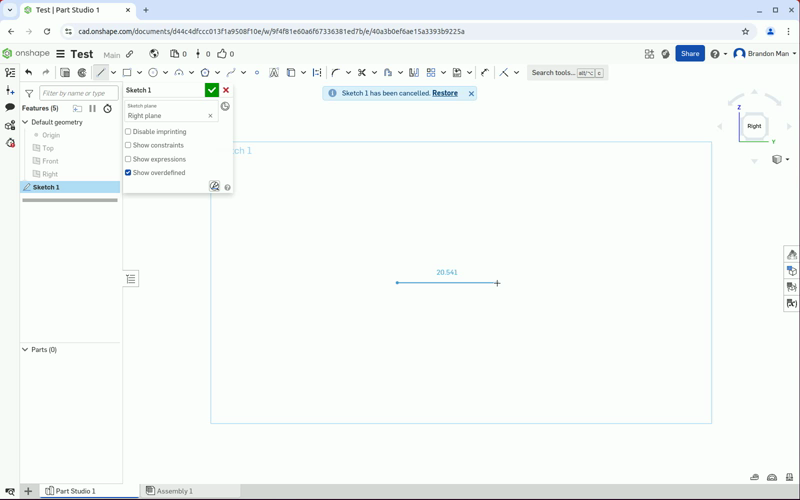
key_down(shift)
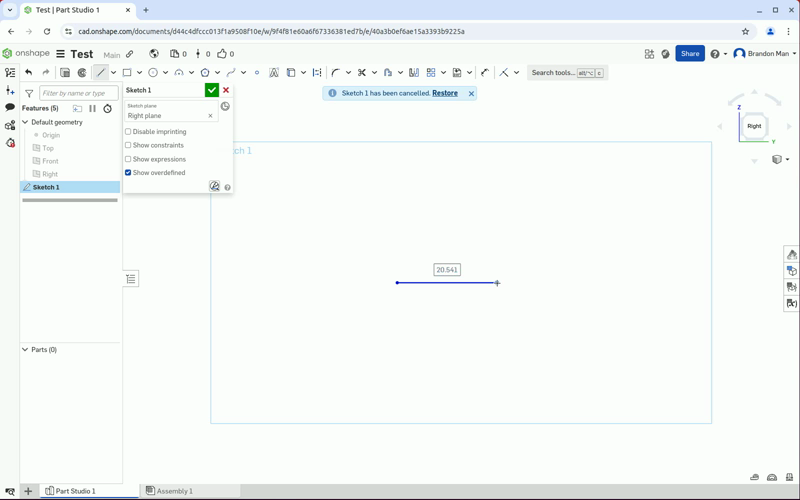
mouse_move(497, 170)
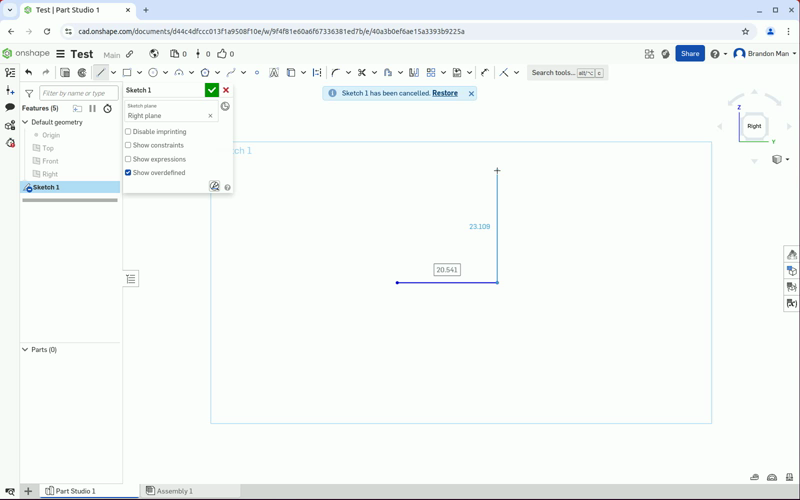
click(497, 170)
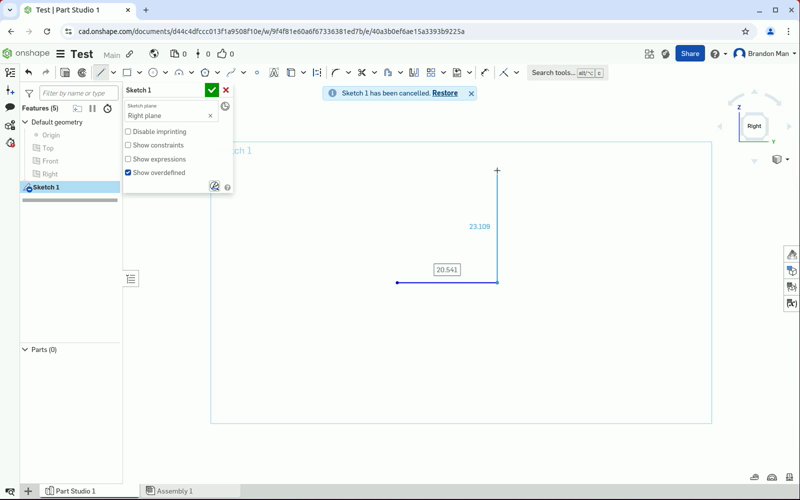
key_up(shift)
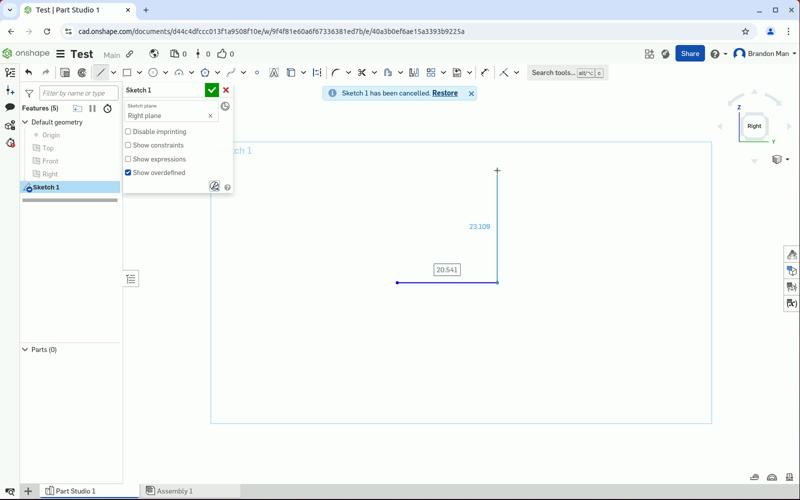
key_down(shift)
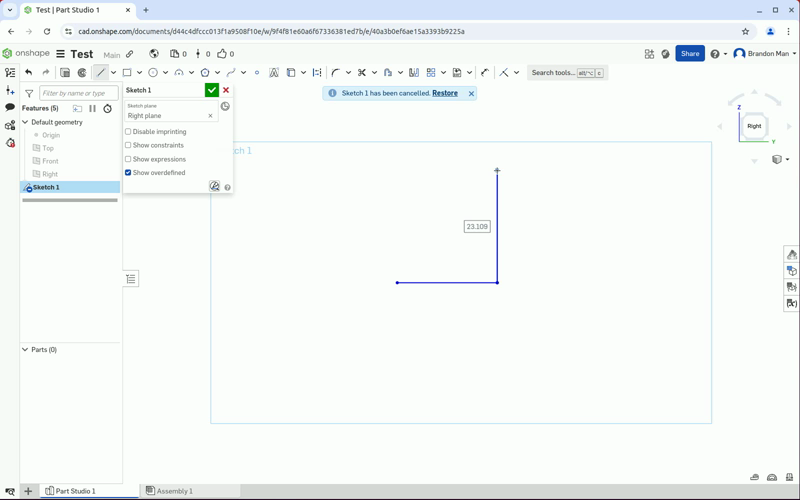
mouse_move(397, 170)
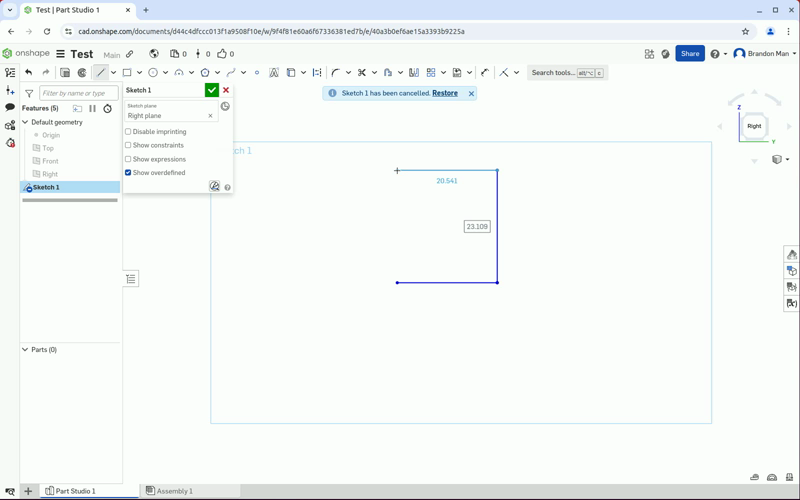
click(397, 170)
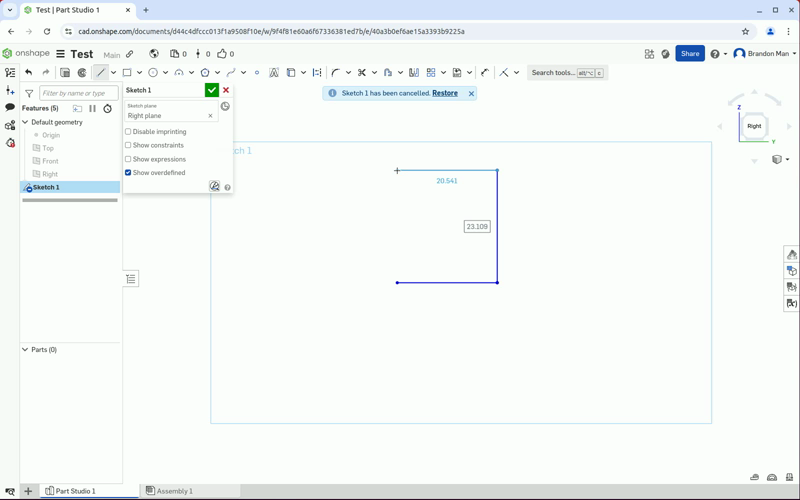
key_up(shift)
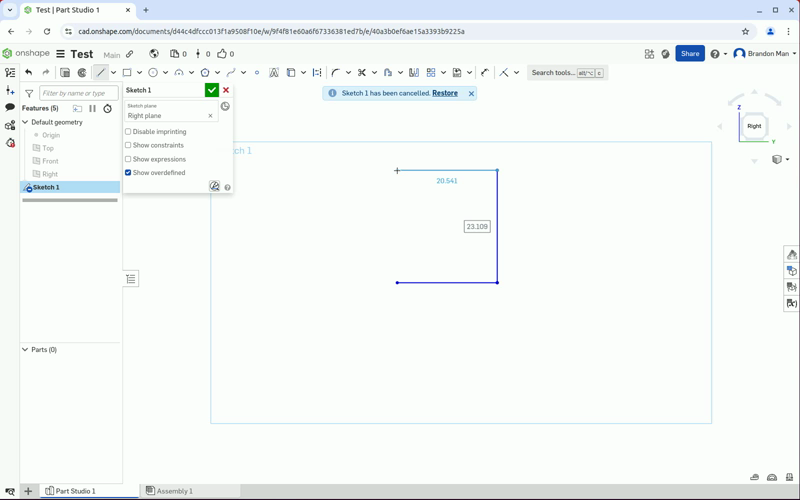
key_down(shift)
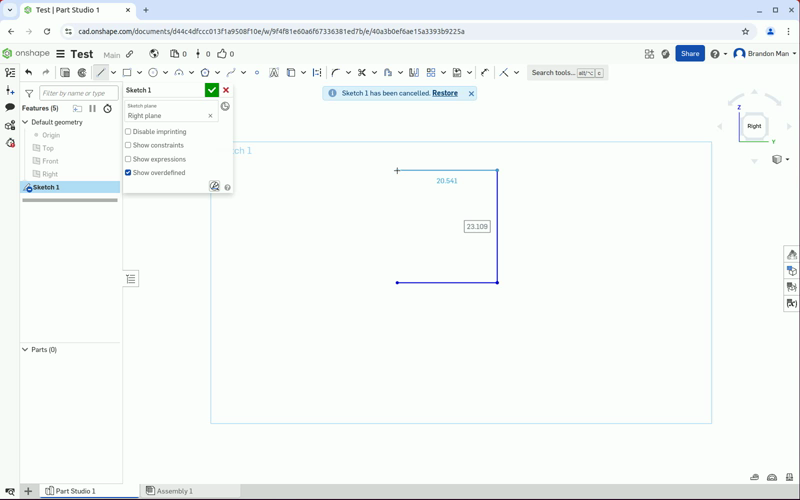
mouse_move(397, 282)
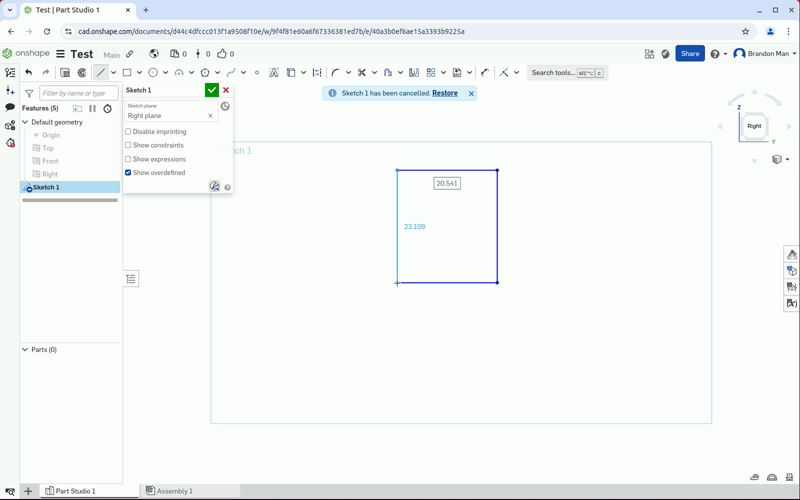
key_up(shift)
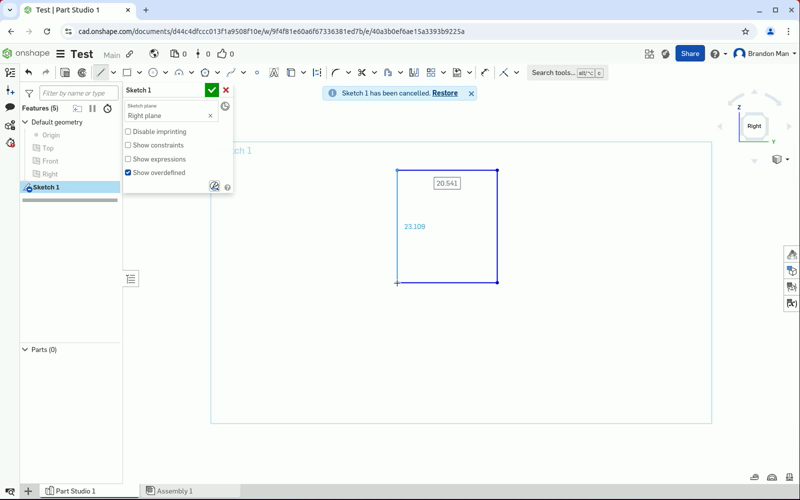
click(397, 282)
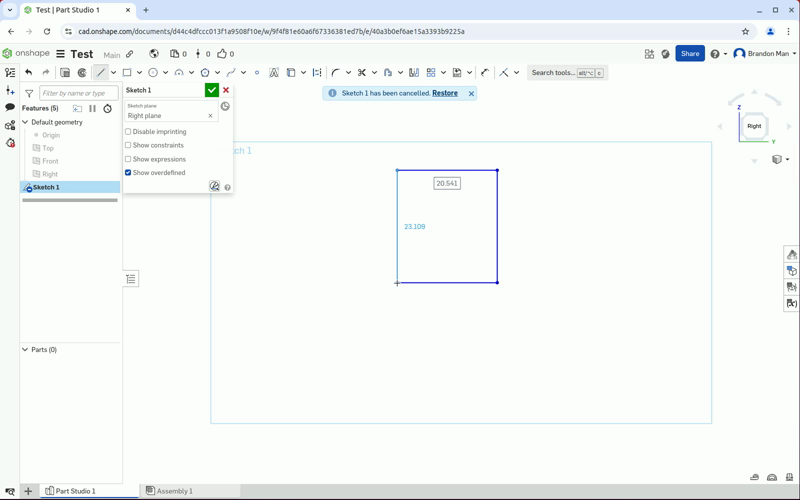
key(esc)
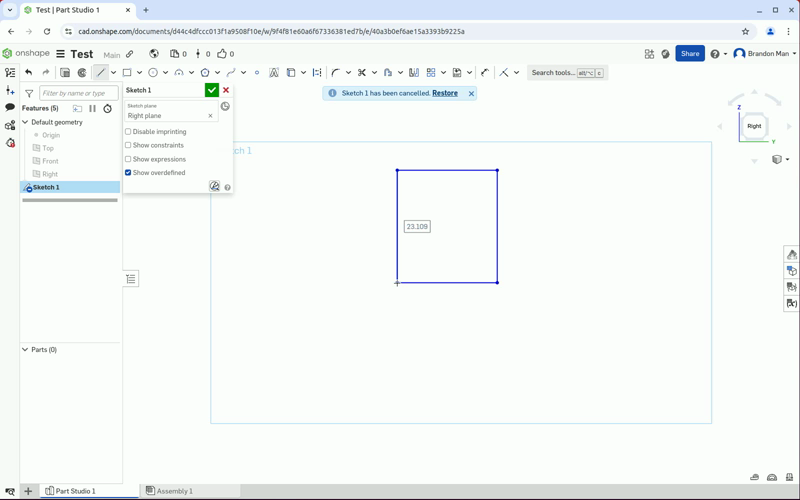
mouse_move(468, 205)
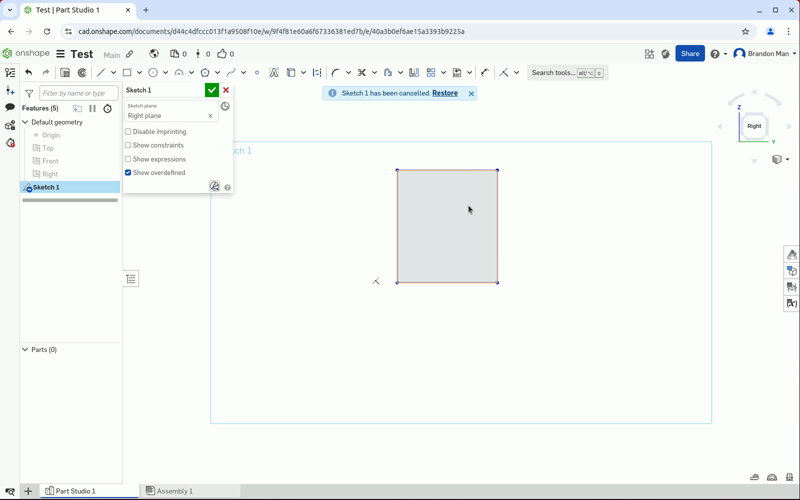
click(468, 205)
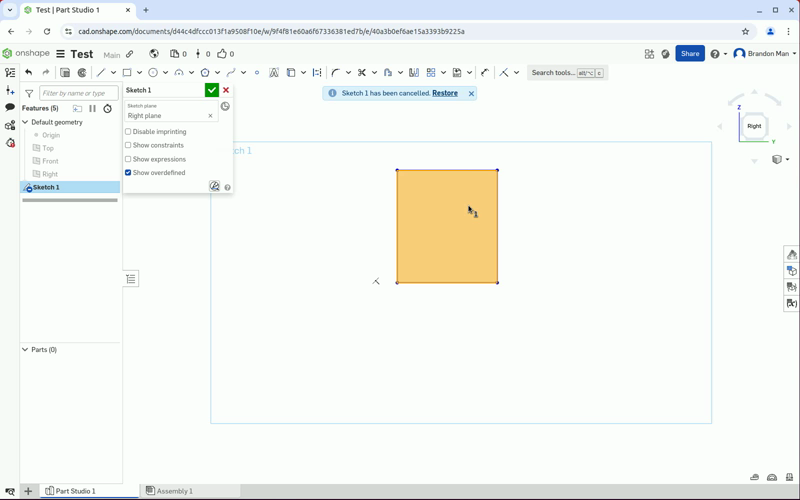
mouse_move(73, 352)
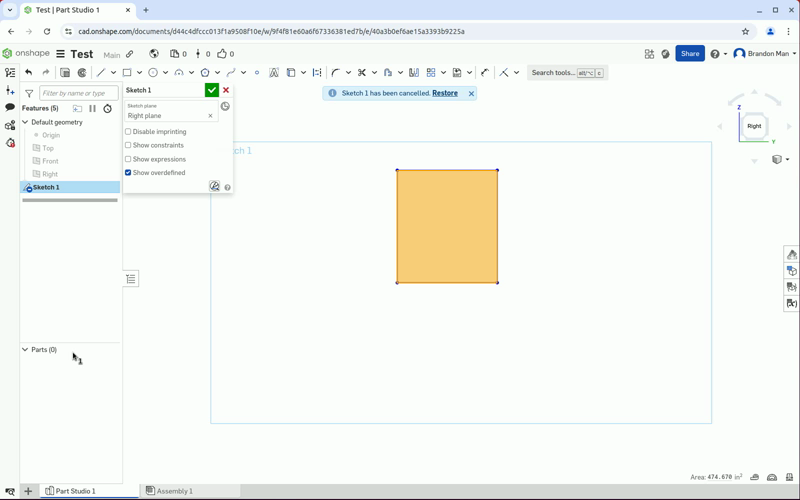
key(shift+y)
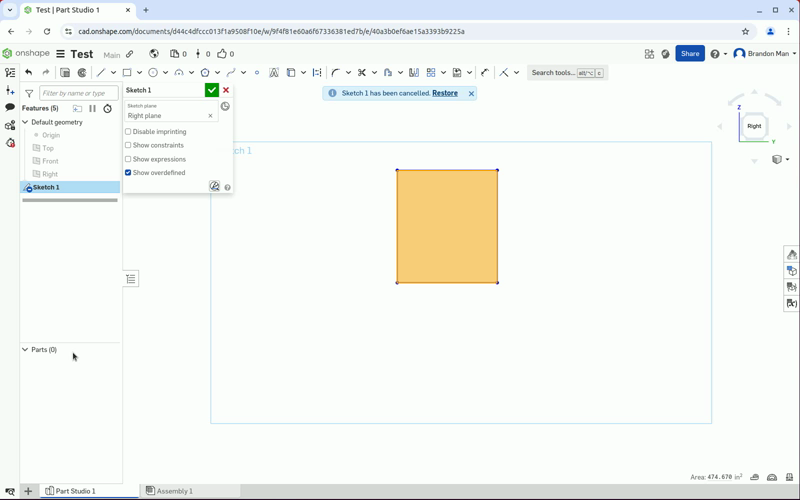
key(shift+e)
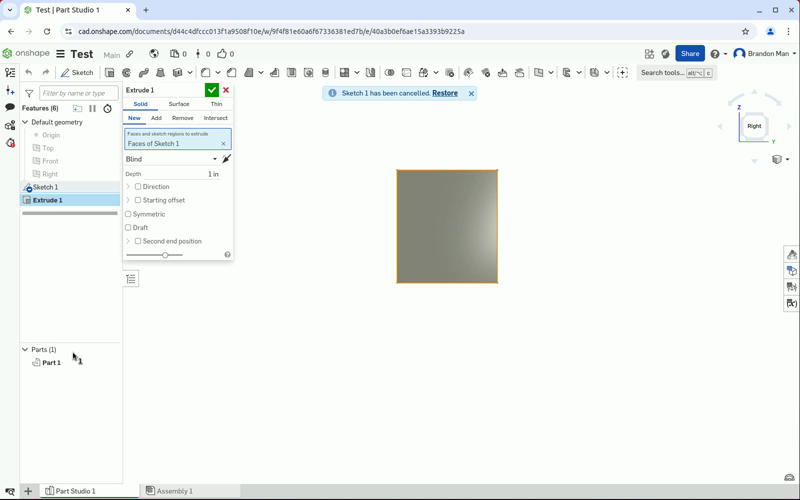
mouse_move(143, 106)
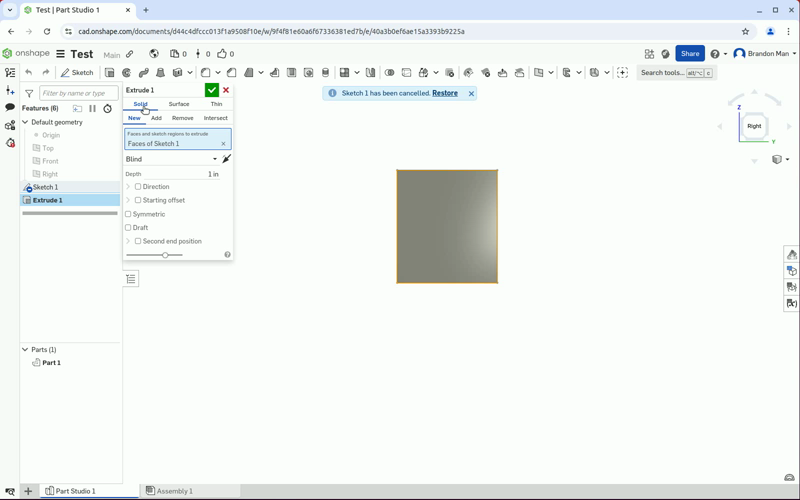
click(143, 106)
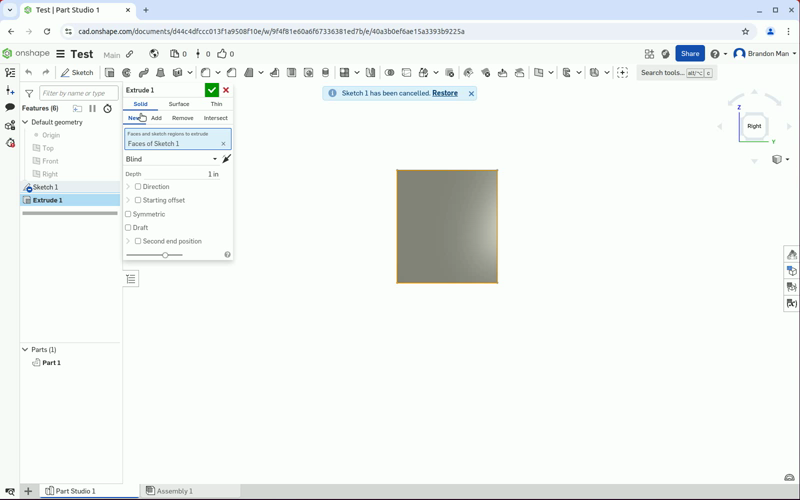
mouse_move(137, 120)
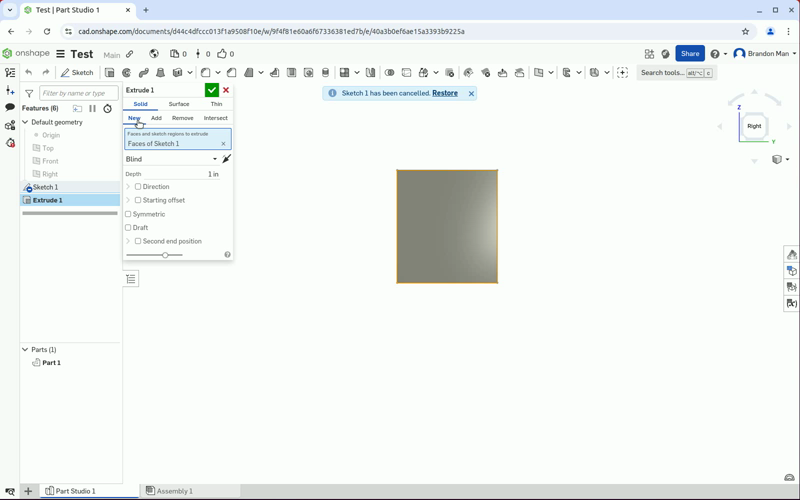
click(137, 120)
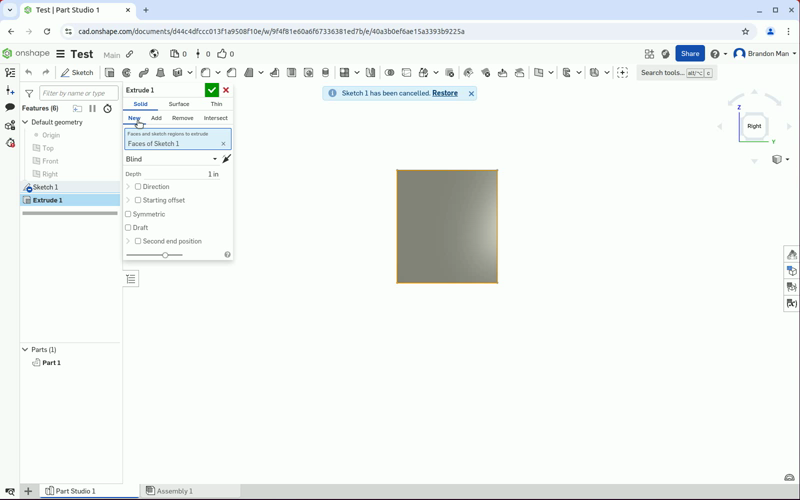
key(tab, 4)
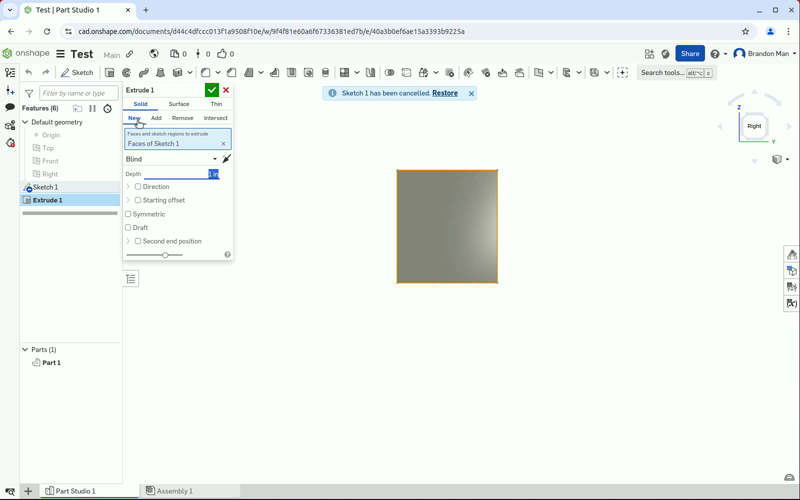
text(6.74)
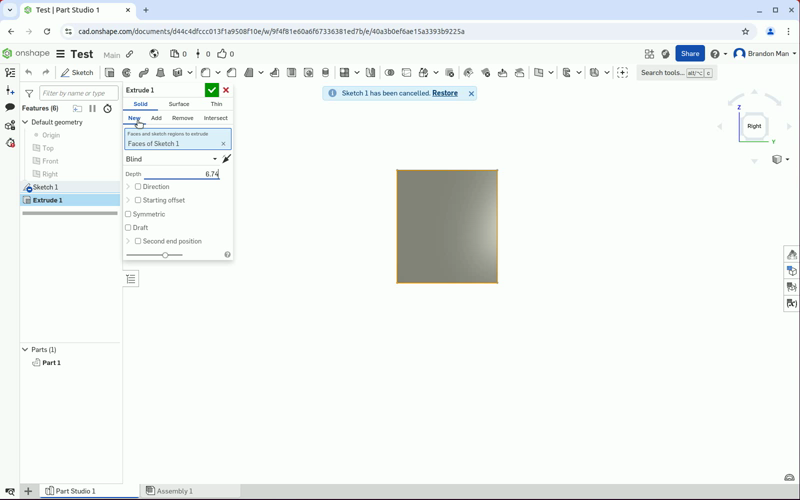
key(enter)
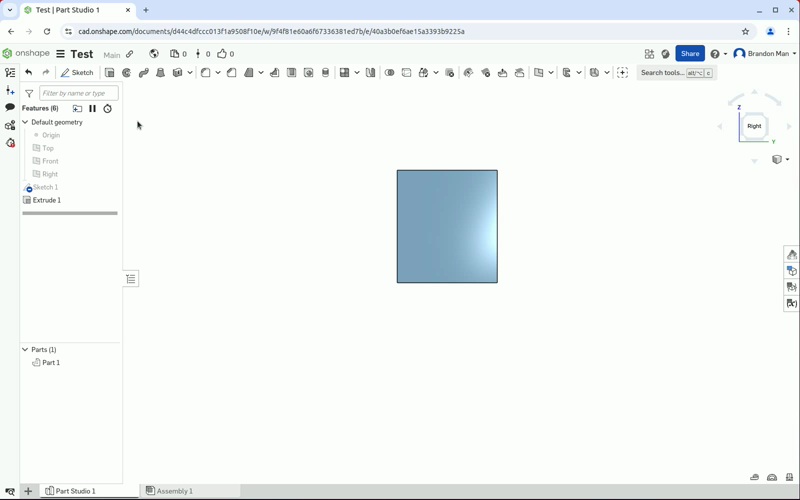
key(shift+h)
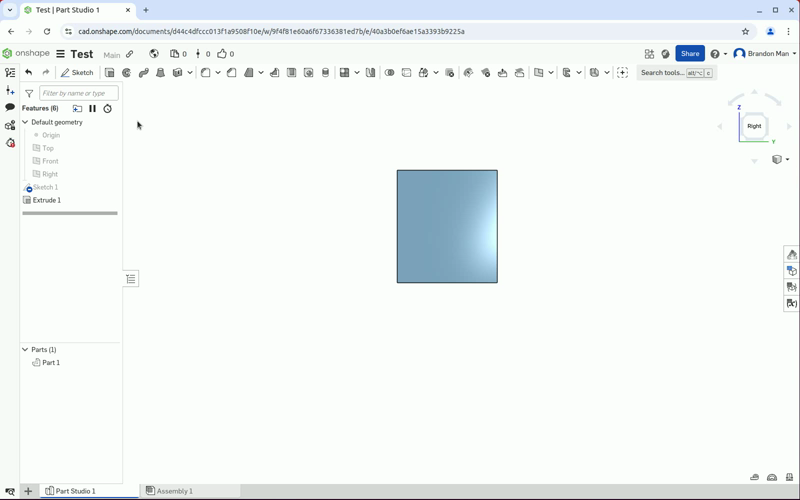
key(shift+h)
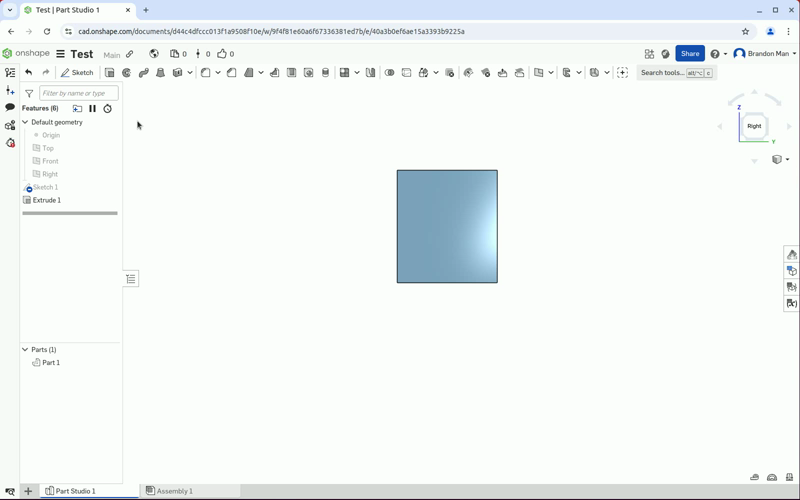
mouse_move(73, 189)
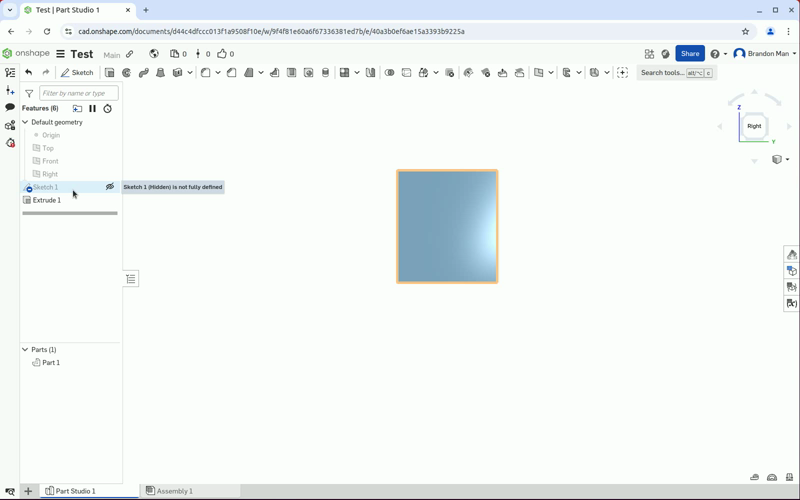
click(73, 189)
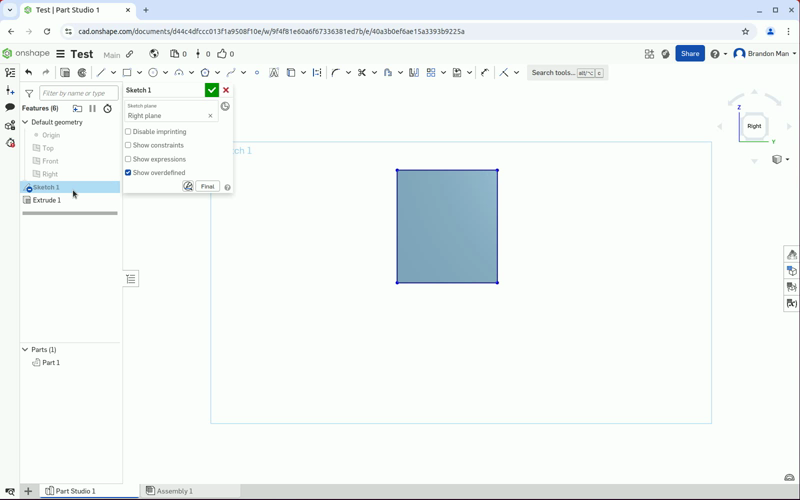
mouse_move(229, 92)
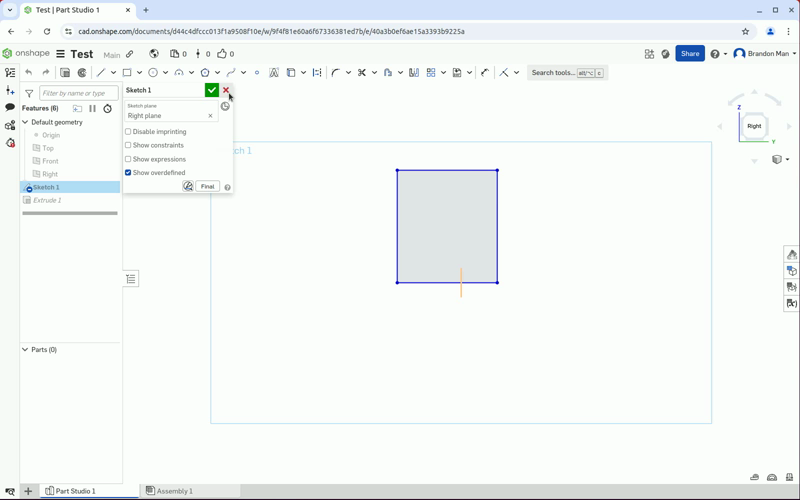
click(229, 92)
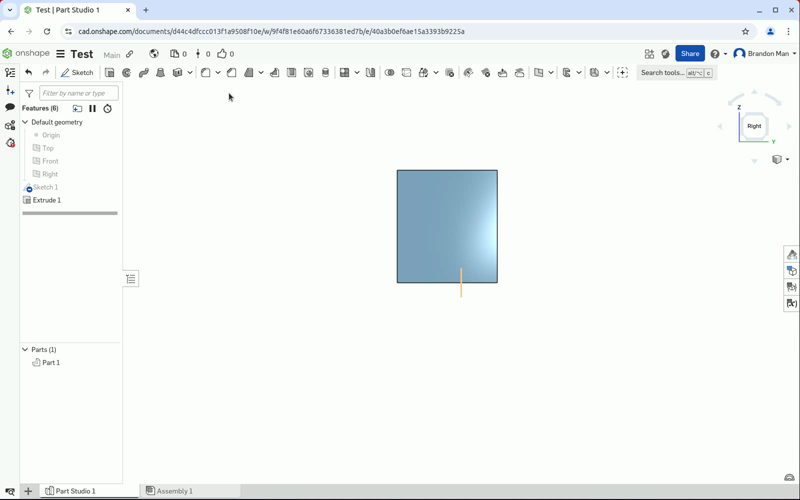
mouse_move(541, 75)
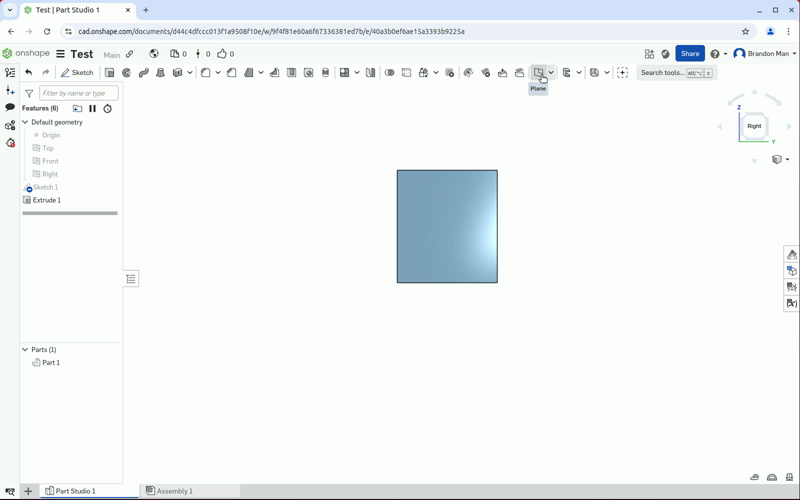
click(541, 75)
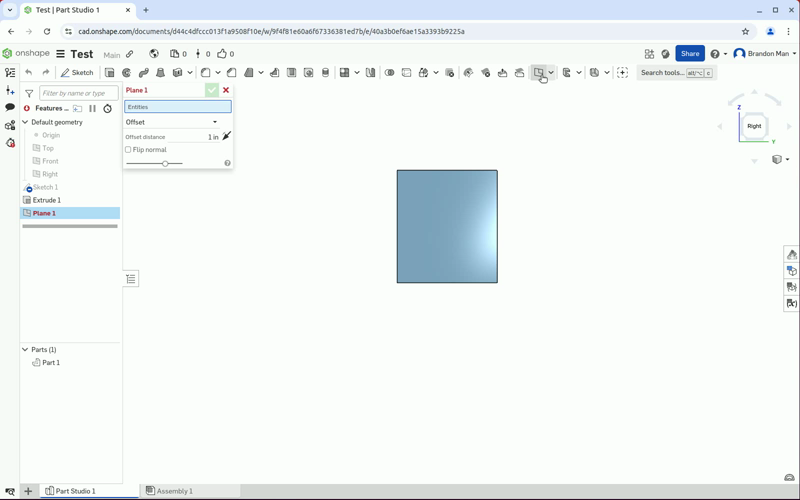
mouse_move(73, 176)
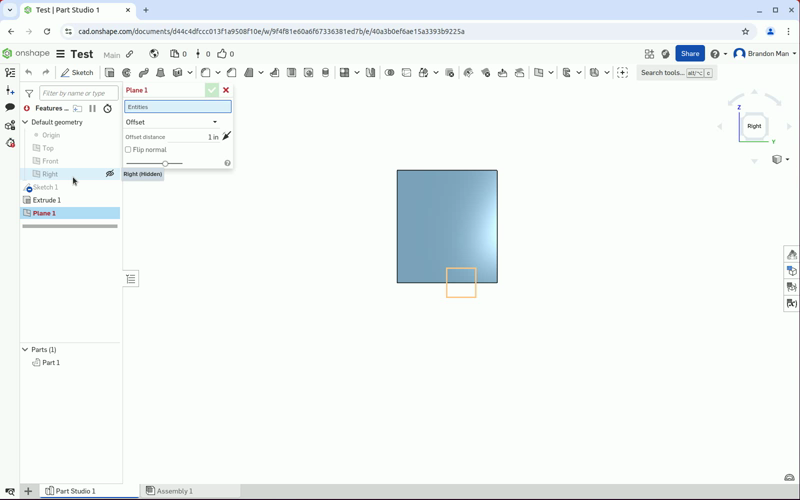
click(73, 176)
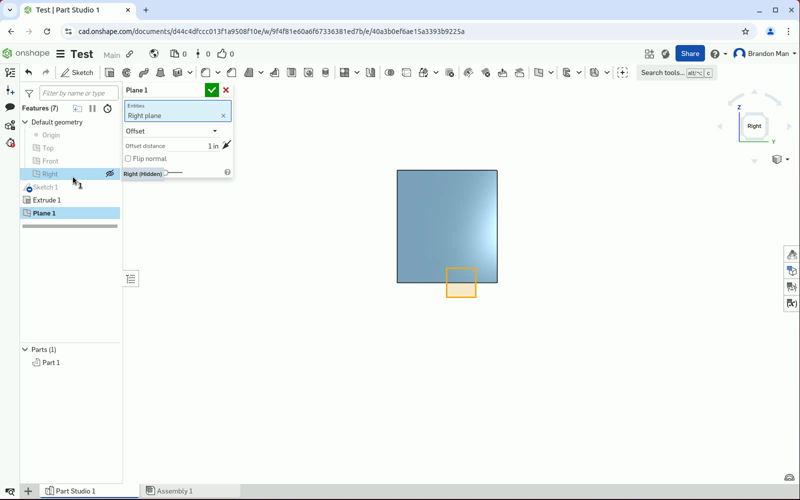
key(tab, 2)
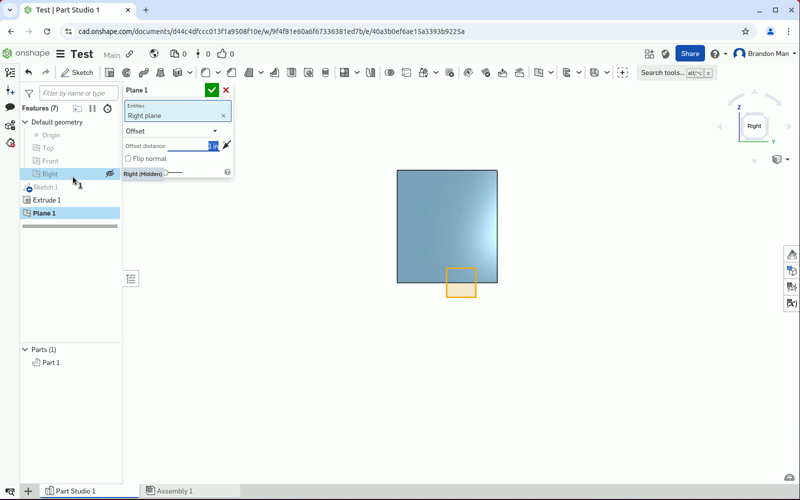
text(6.748)
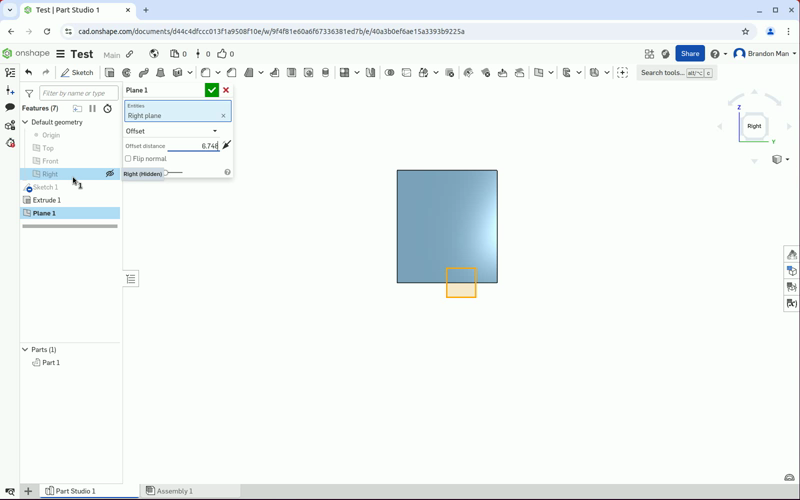
key(enter, 2)
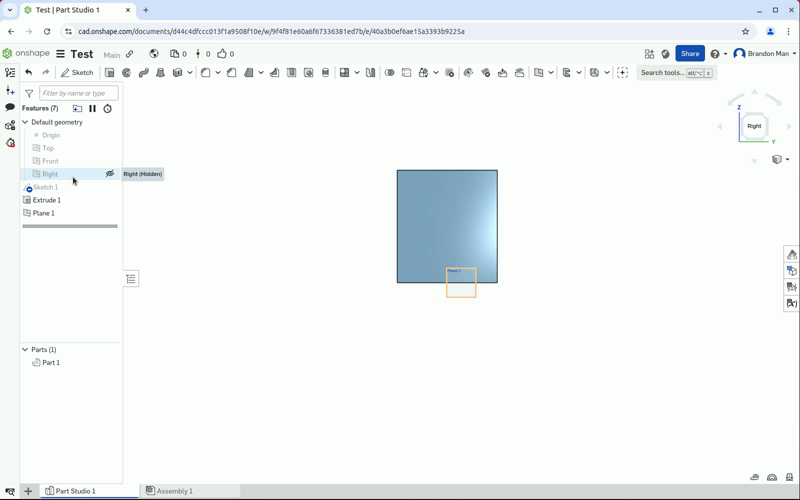
key(shift+s)
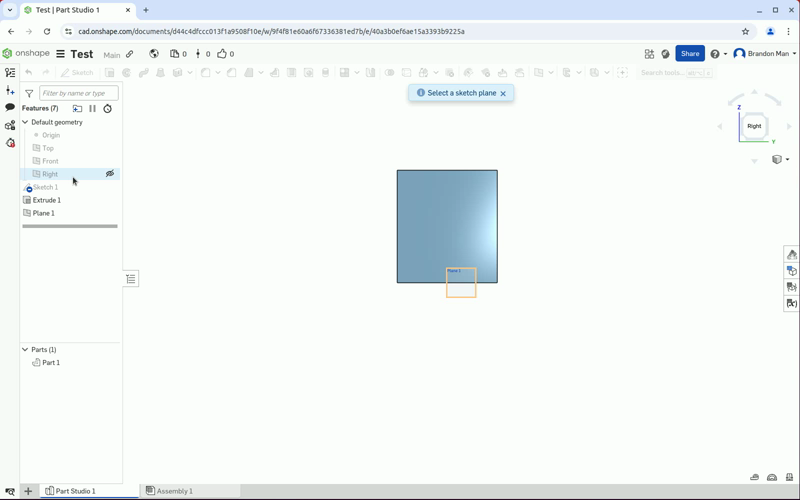
mouse_move(73, 215)
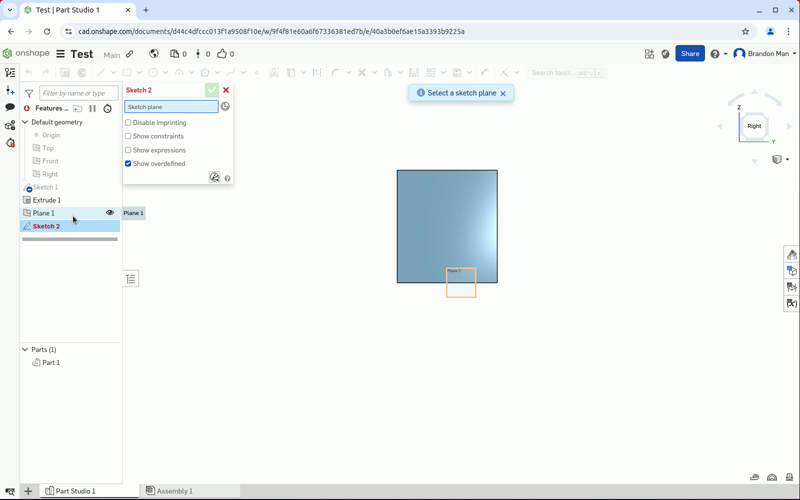
click(73, 215)
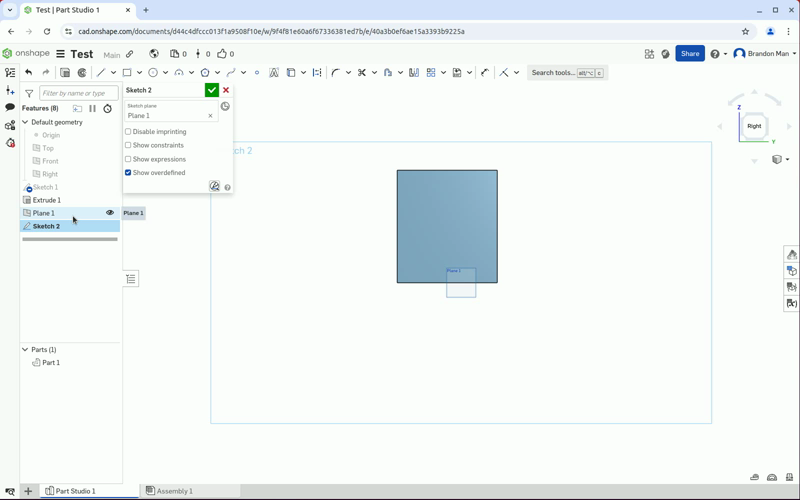
mouse_move(73, 352)
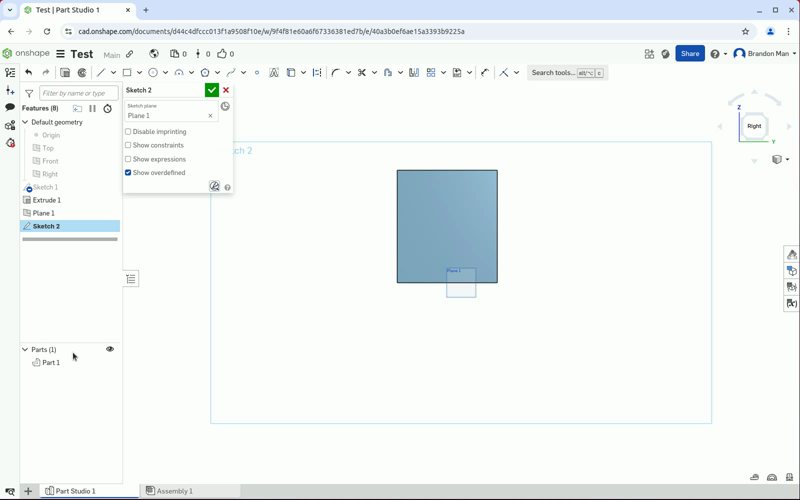
key(y)
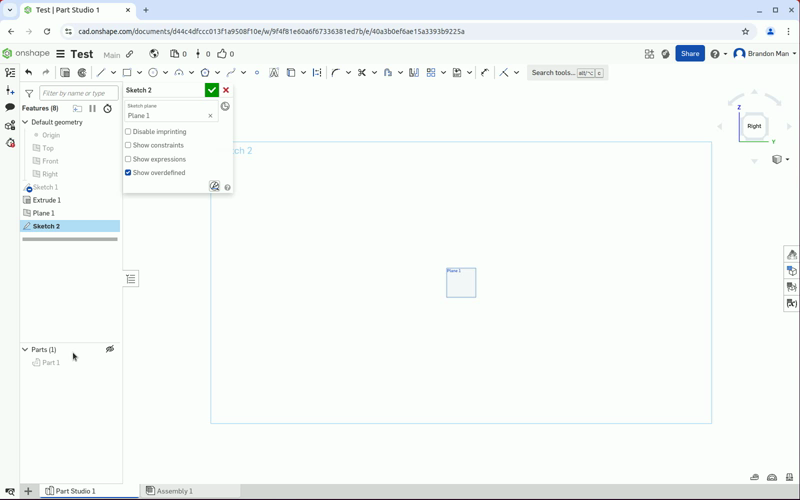
key(c)
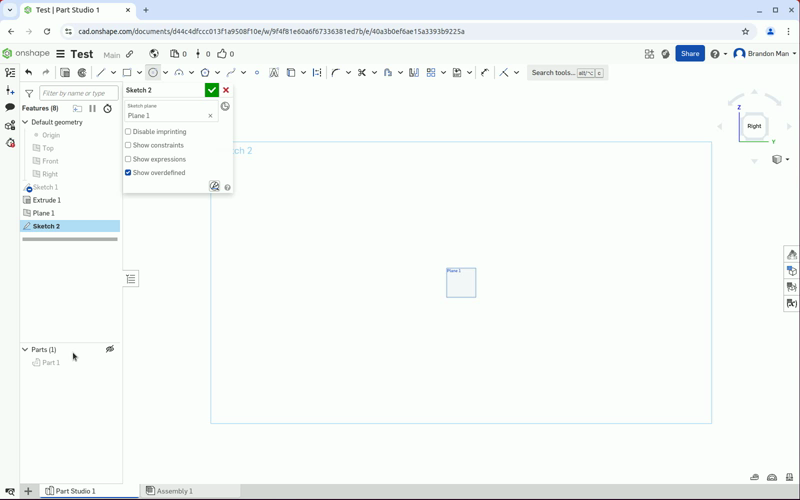
key_down(shift)
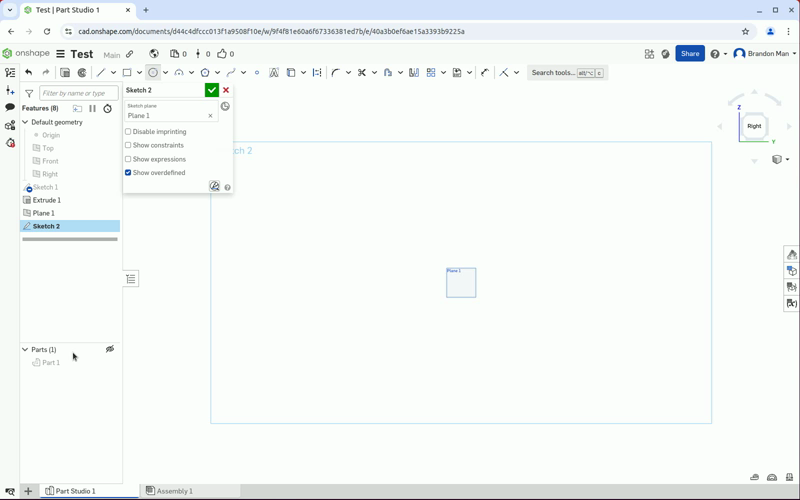
mouse_move(478, 261)
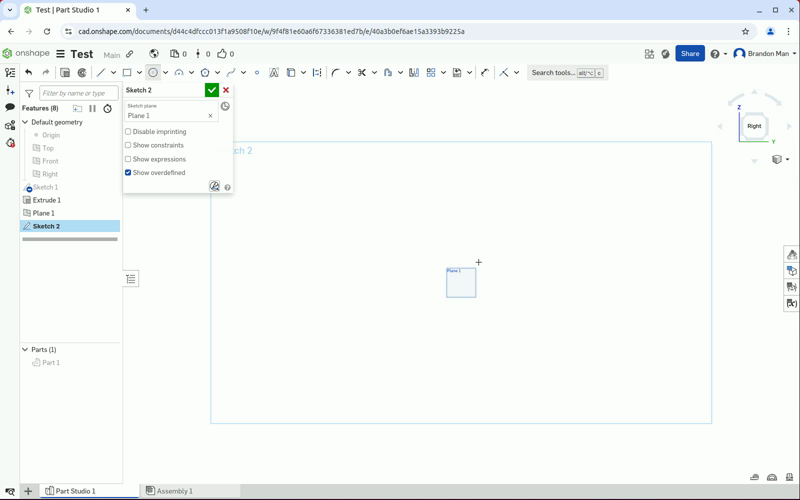
click(478, 261)
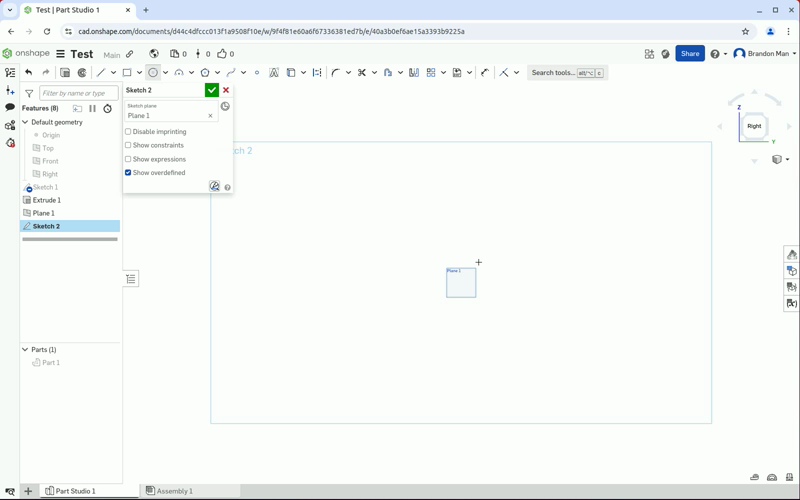
key_up(shift)
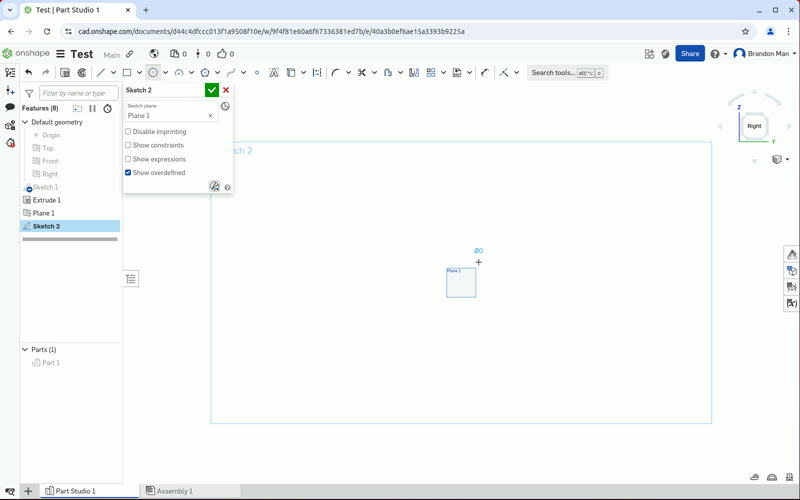
mouse_move(496, 261)
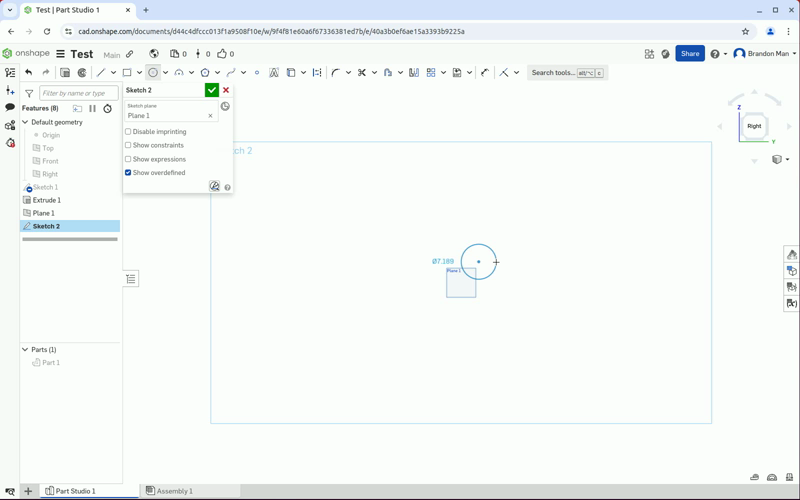
click(496, 261)
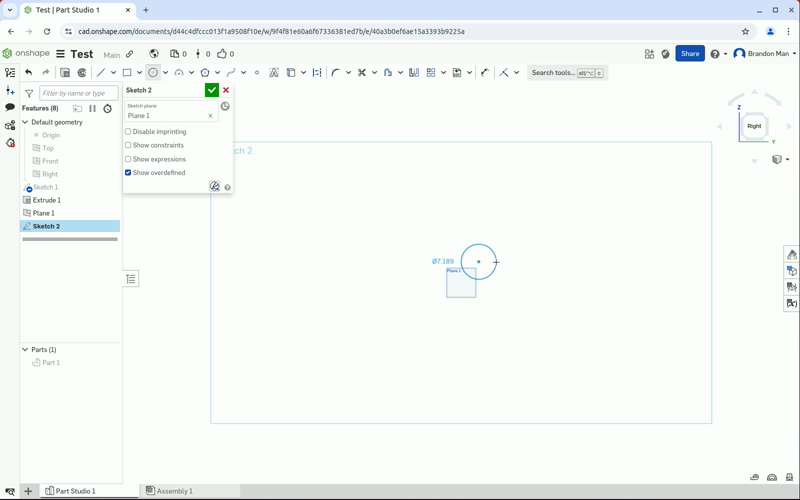
key(esc)
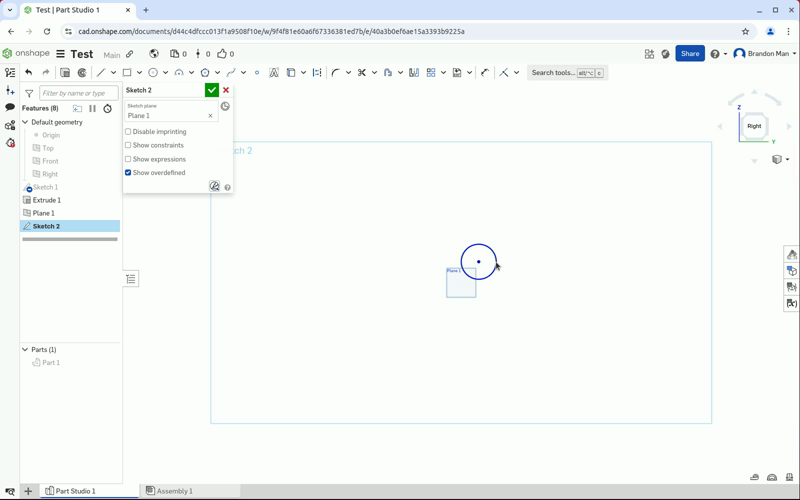
mouse_move(465, 272)
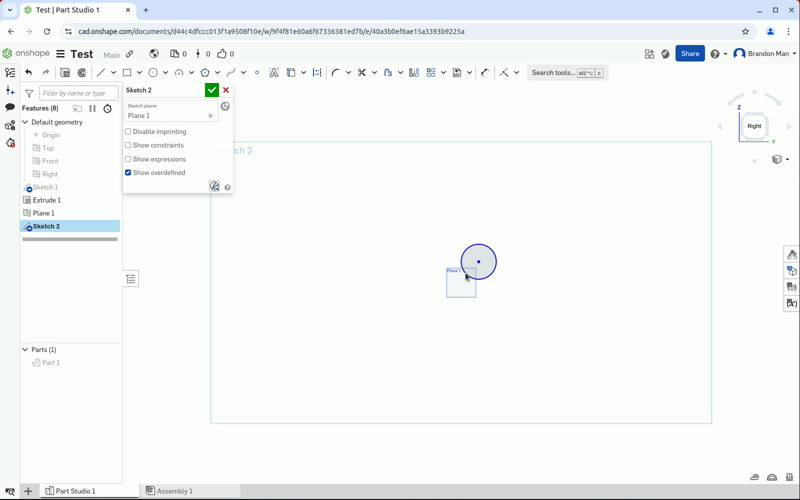
scroll(6)
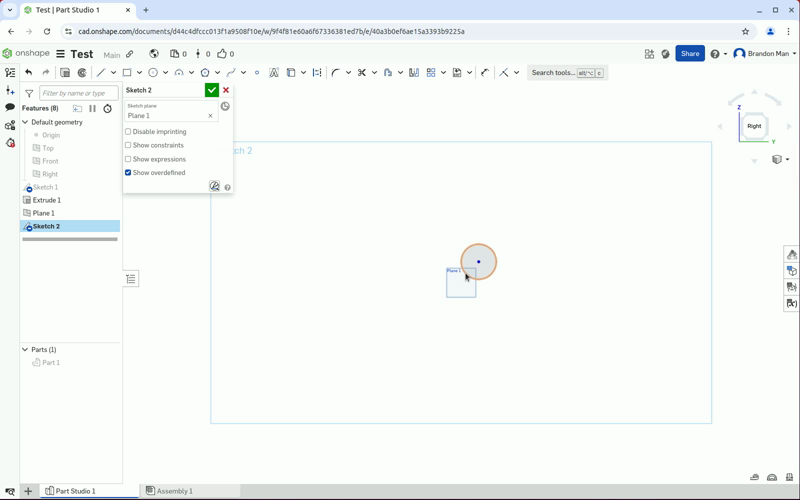
scroll(6)
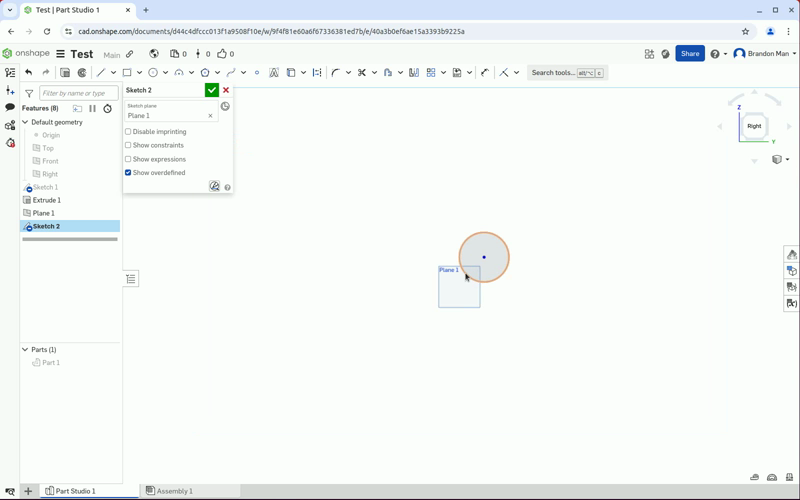
scroll(6)
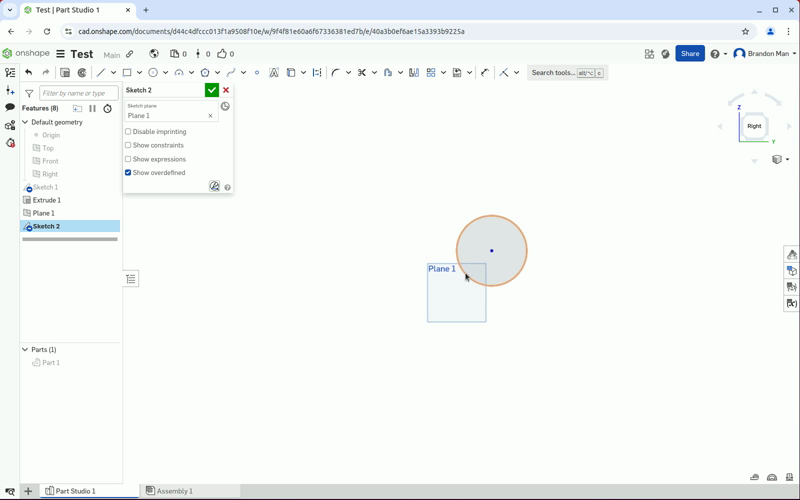
scroll(6)
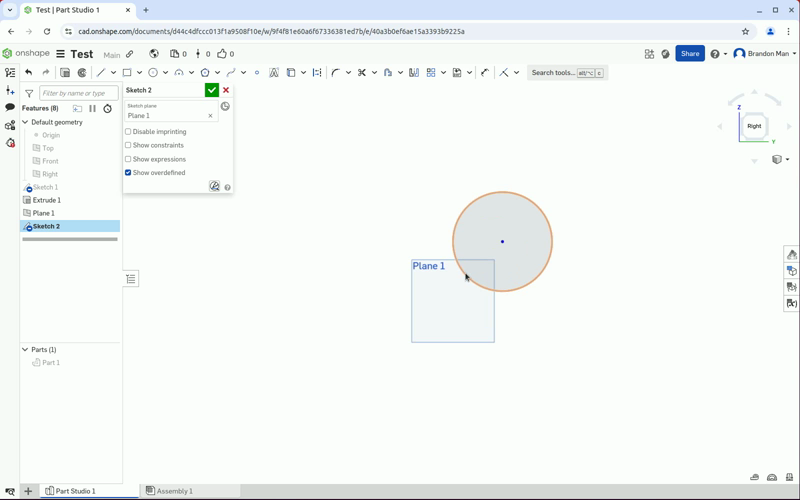
scroll(6)
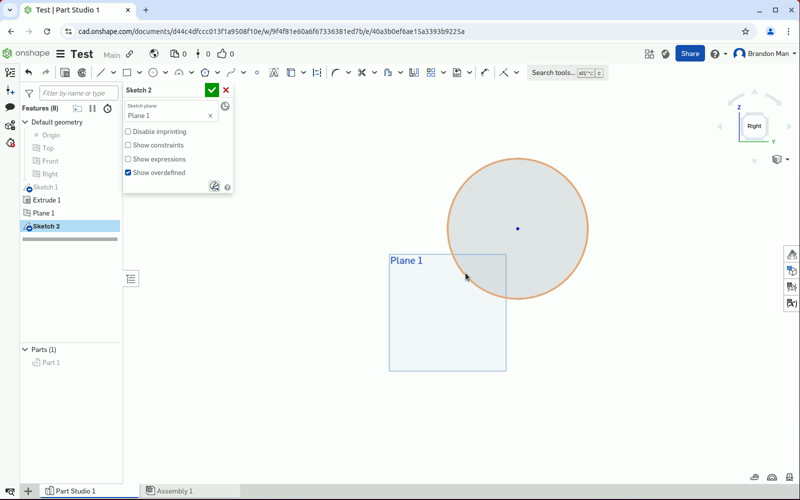
scroll(6)
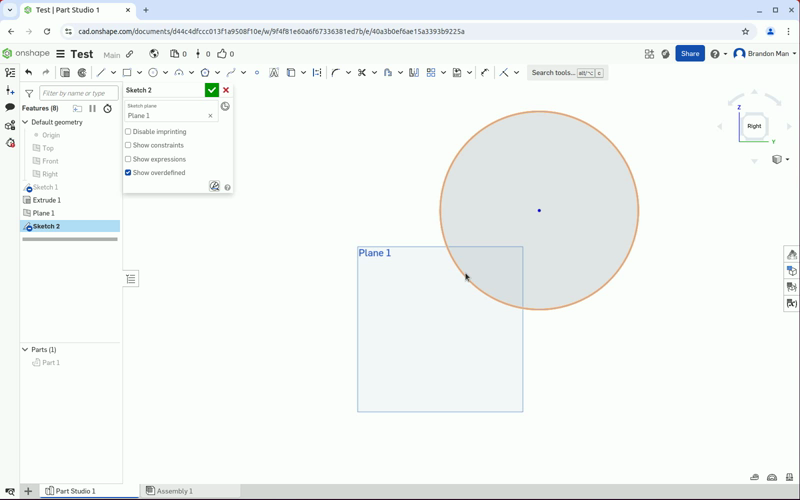
scroll(6)
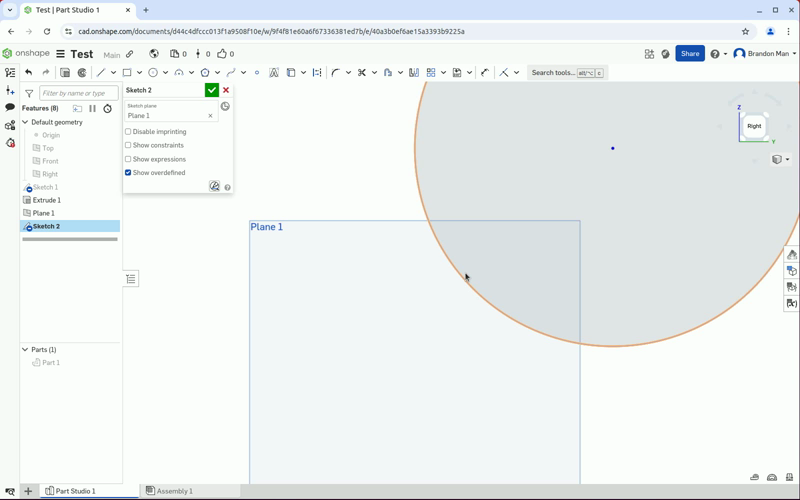
click(465, 272)
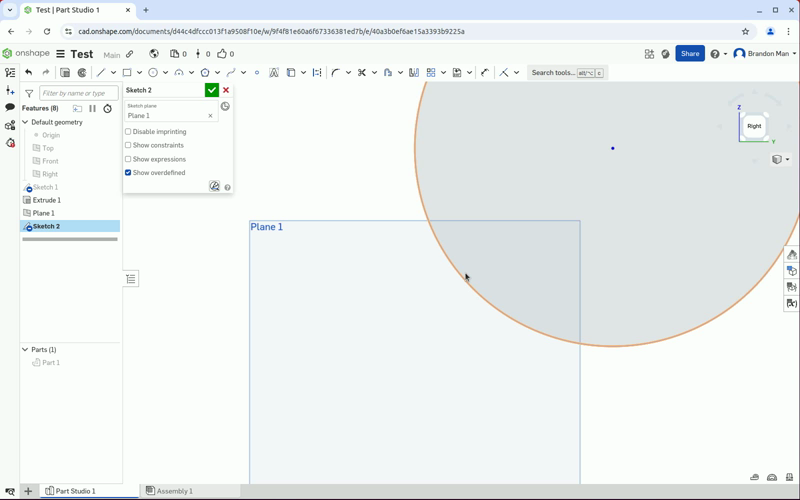
scroll(-6)
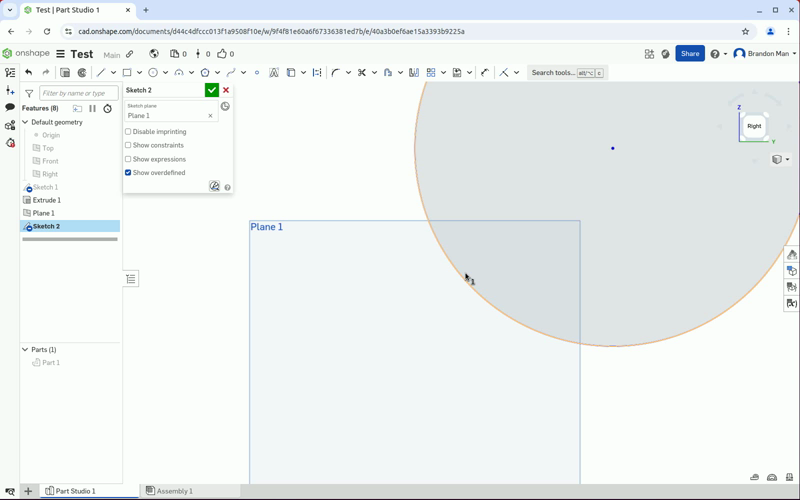
scroll(-6)
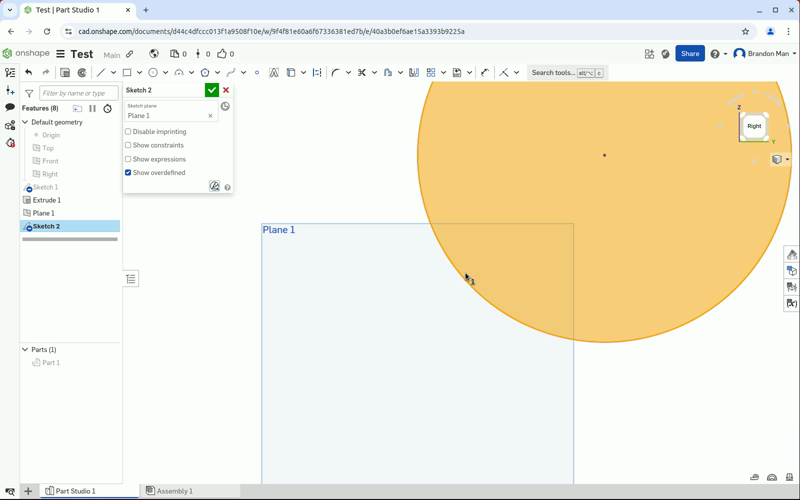
scroll(-6)
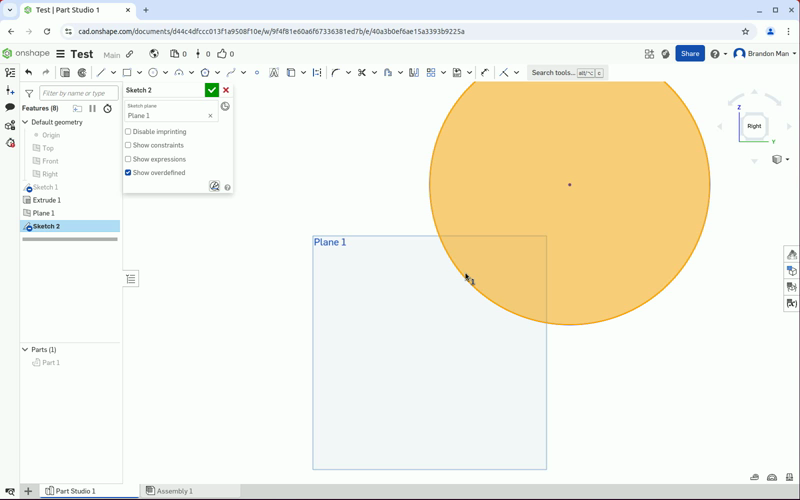
scroll(-6)
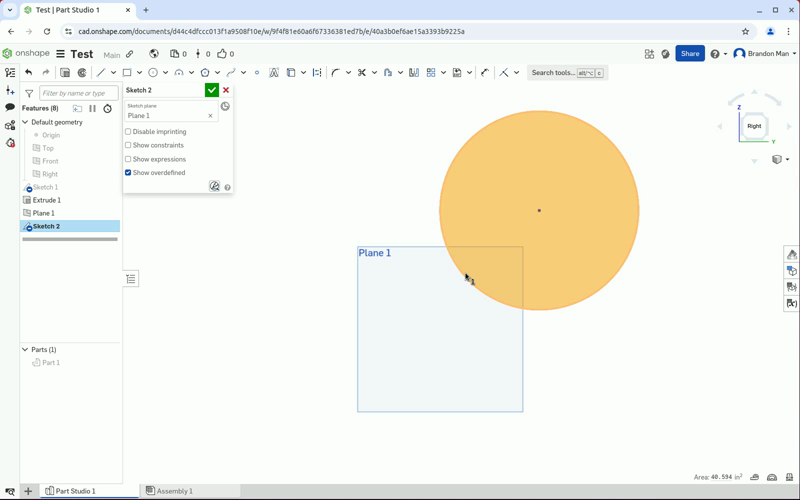
scroll(-6)
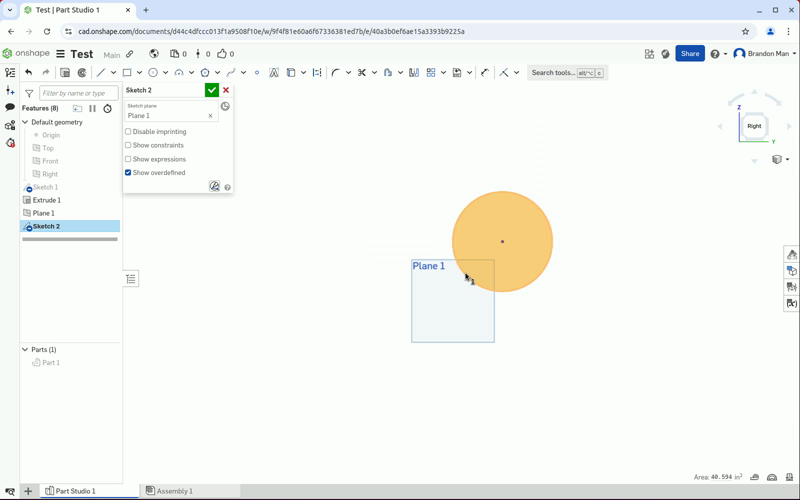
scroll(-6)
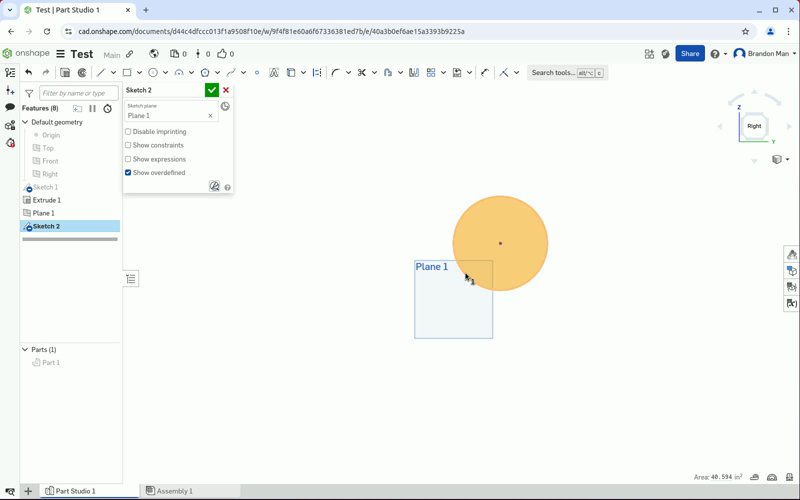
scroll(-6)
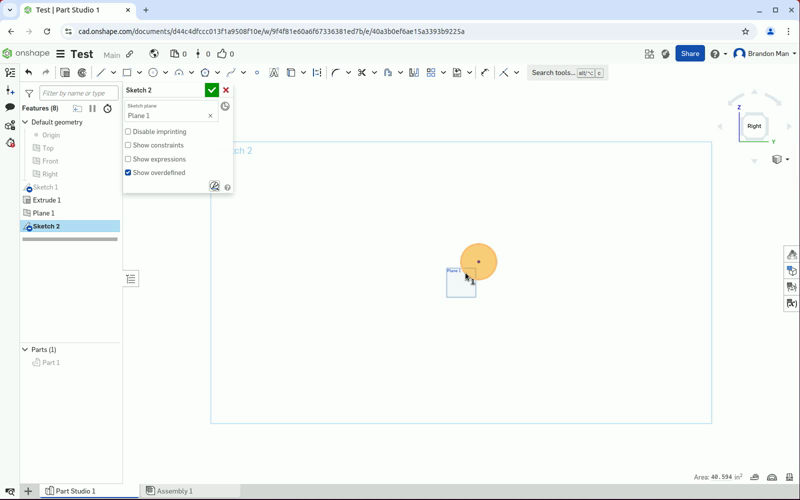
mouse_move(73, 352)
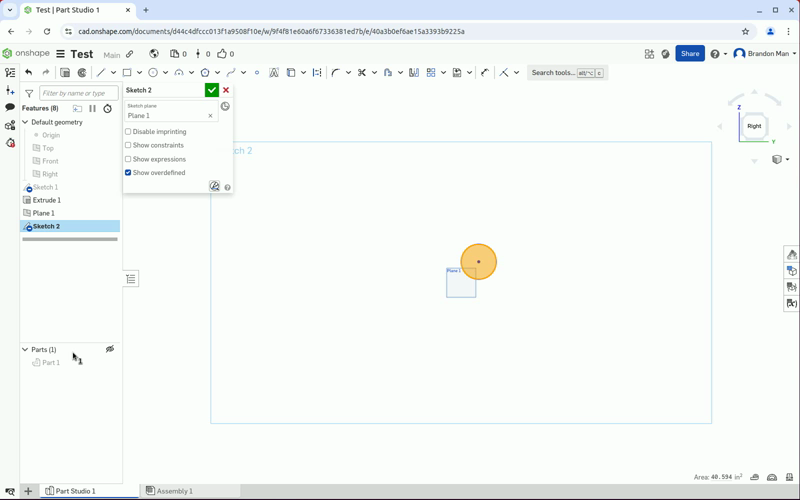
key(shift+y)
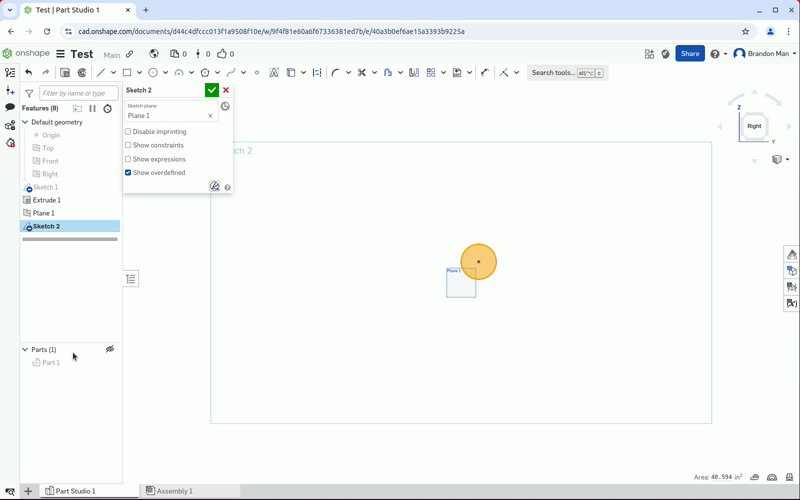
key(shift+e)
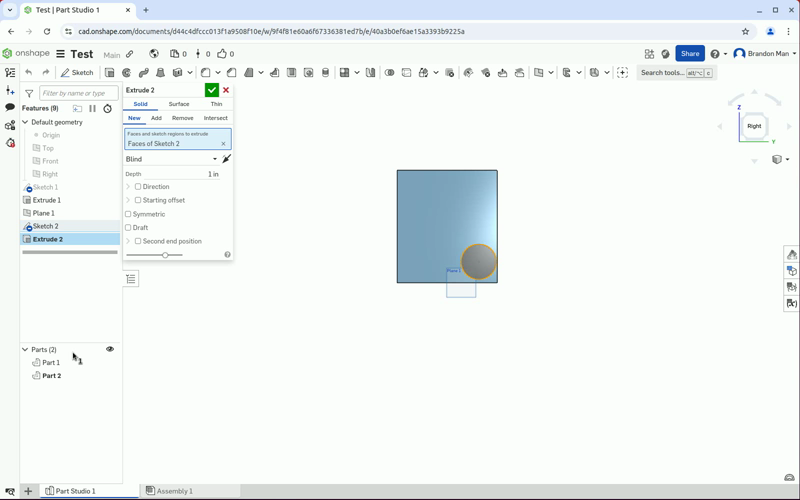
mouse_move(143, 106)
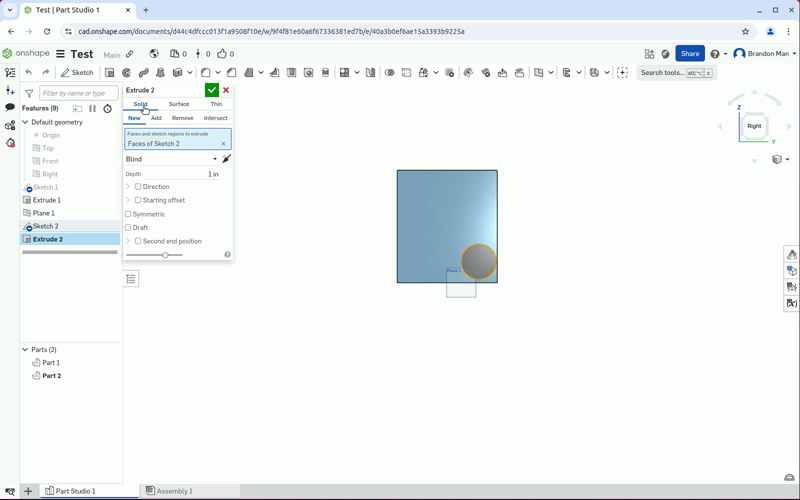
click(143, 106)
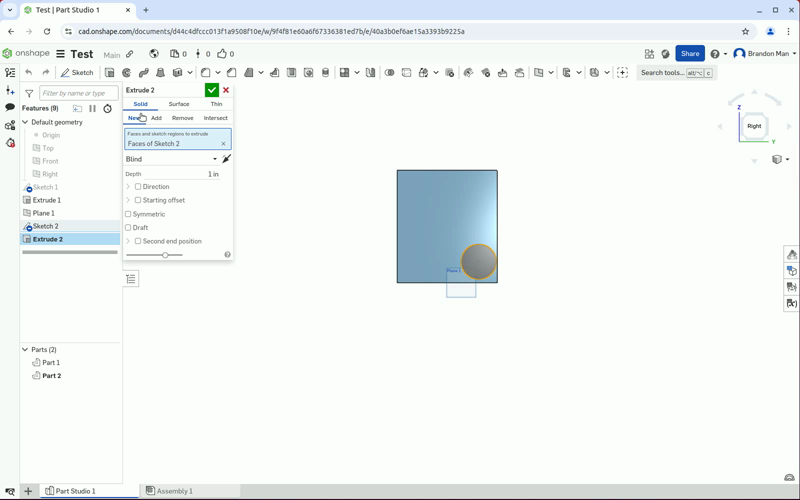
mouse_move(137, 120)
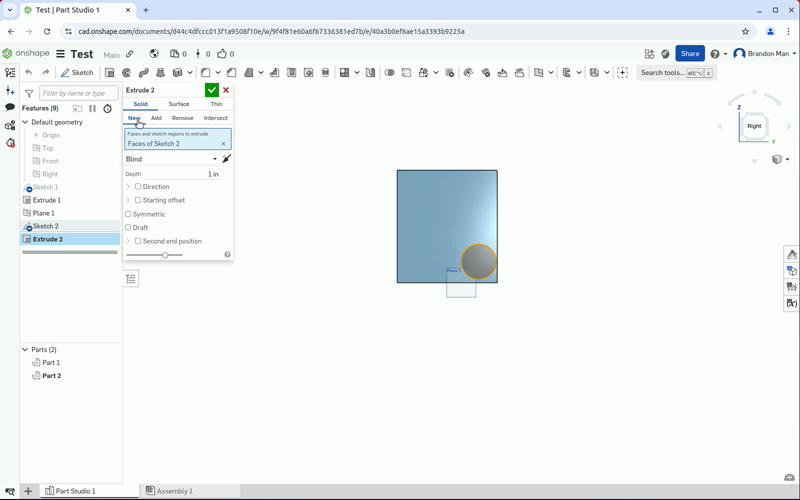
click(137, 120)
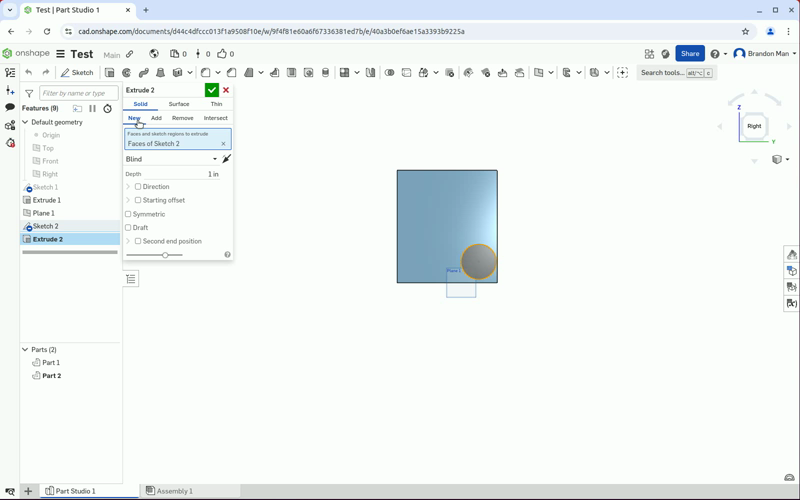
key(tab, 4)
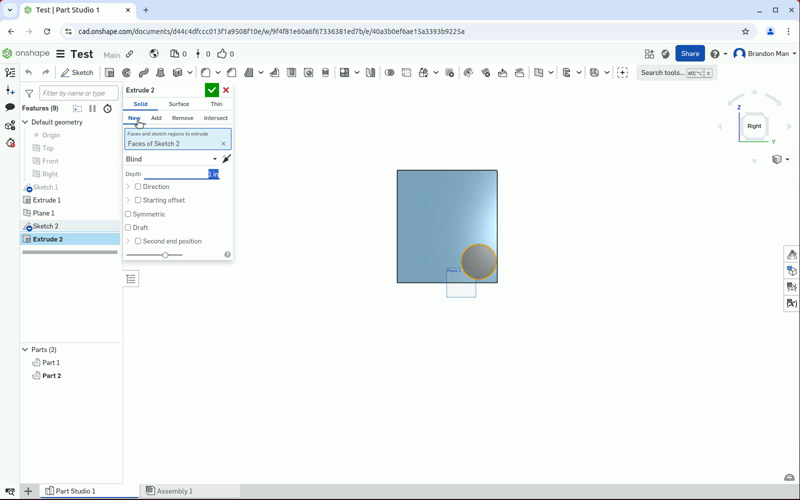
text(6.74)
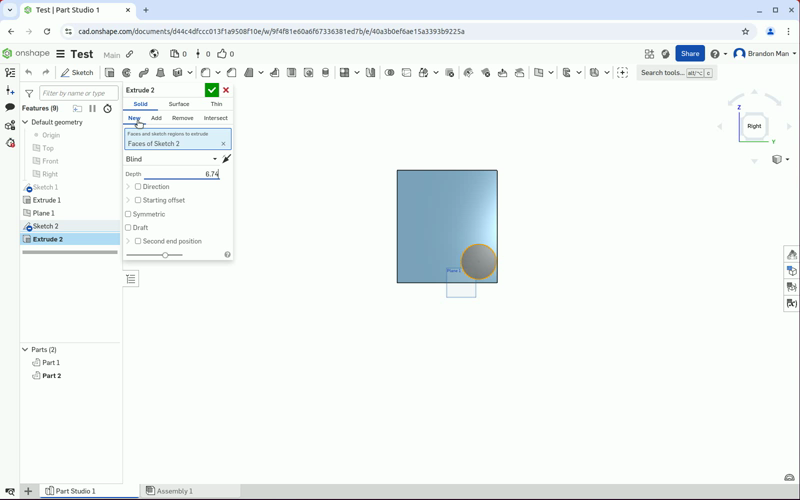
key(enter)
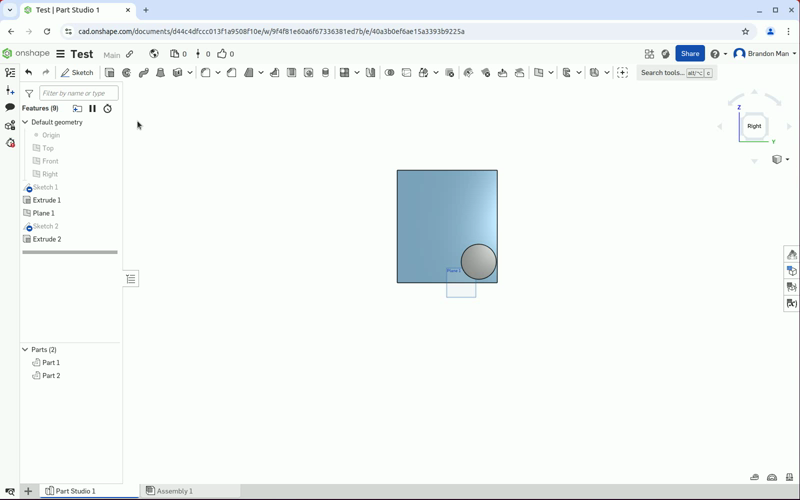
key(shift+h)
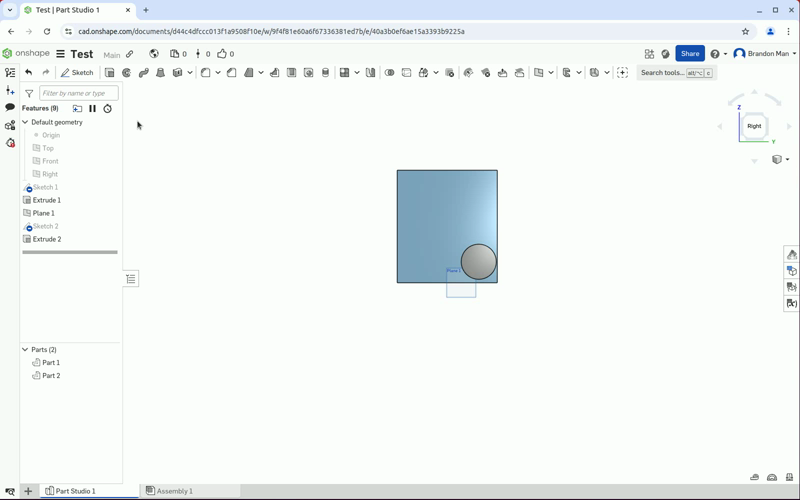
key(shift+h)
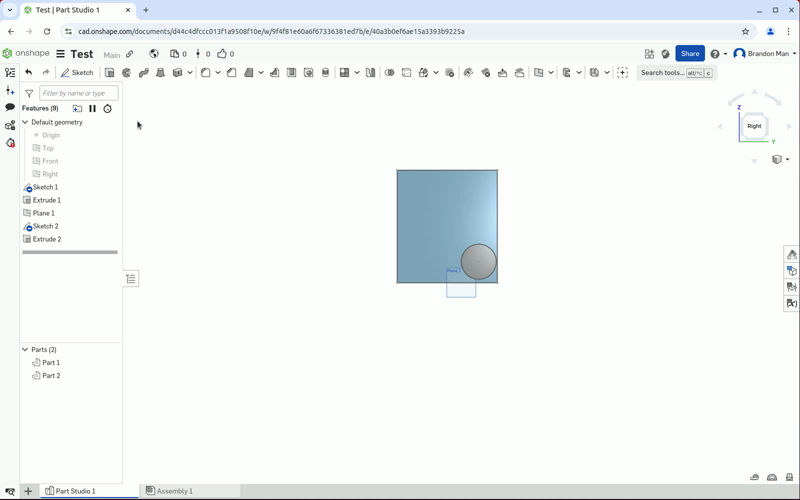
key(shift+7)
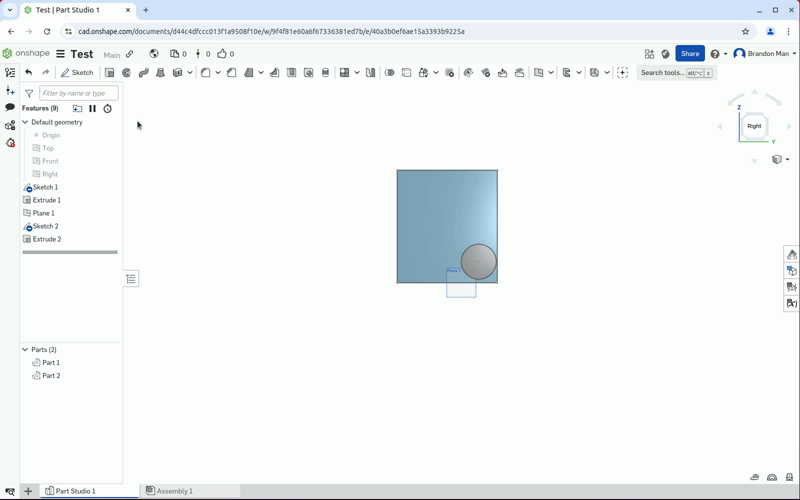
key(right, 2)
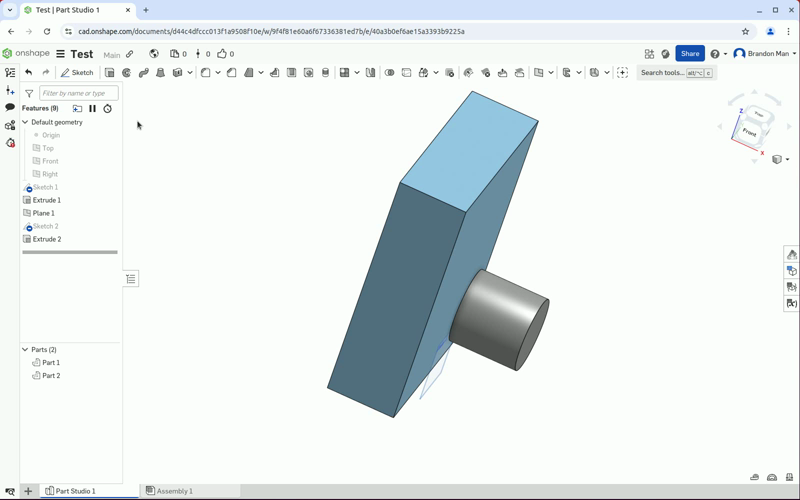
key(down, 2)
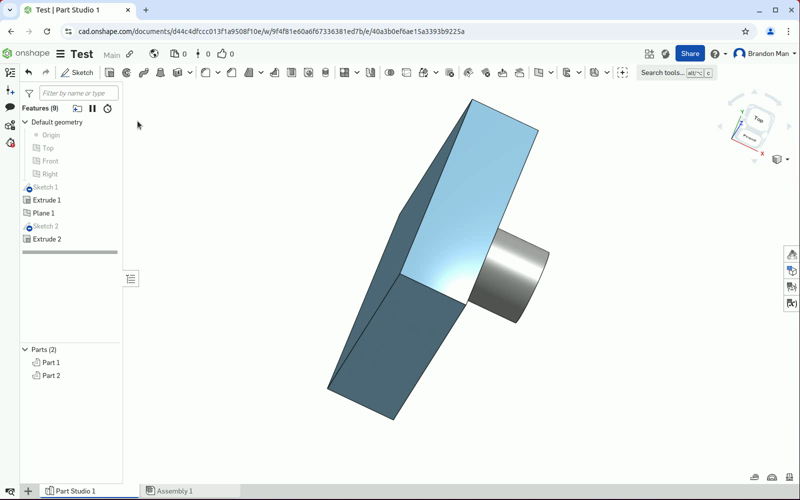
key(up, 2)
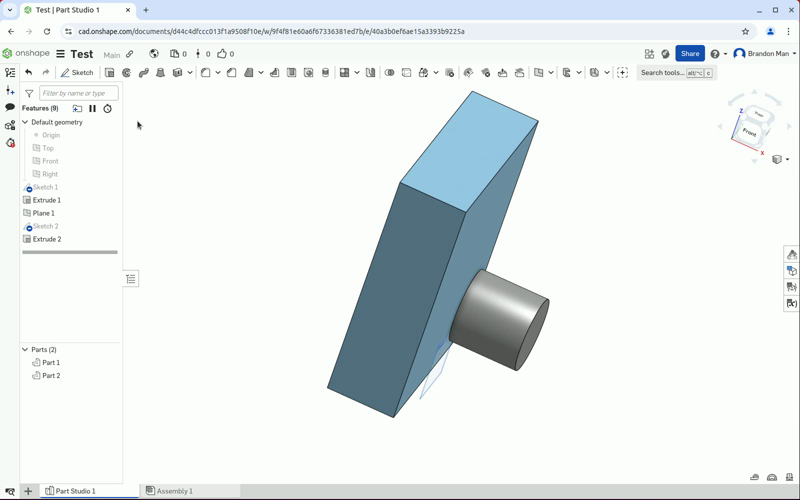
key(left, 2)
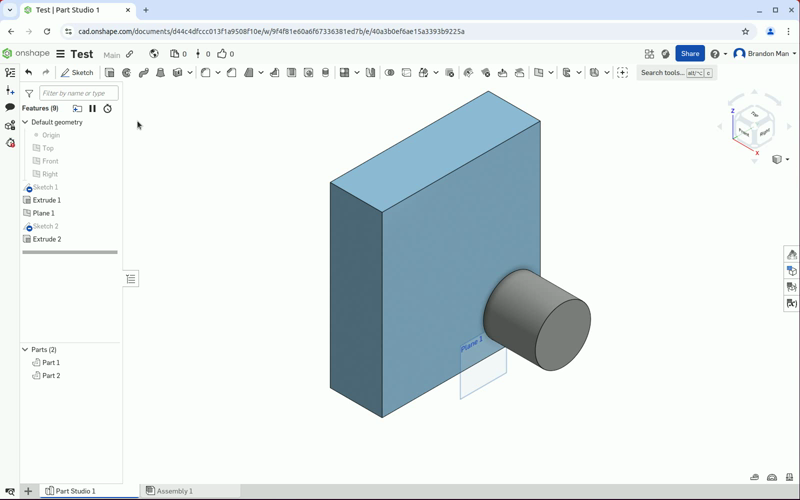
mouse_move(73, 189)
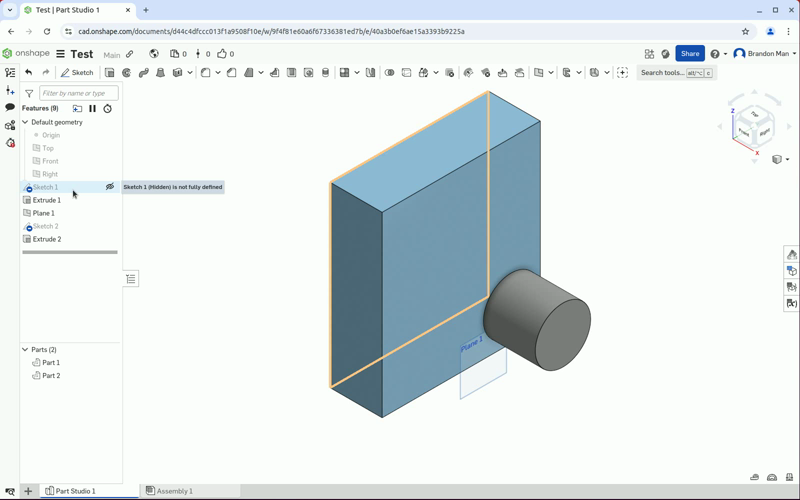
click(73, 189)